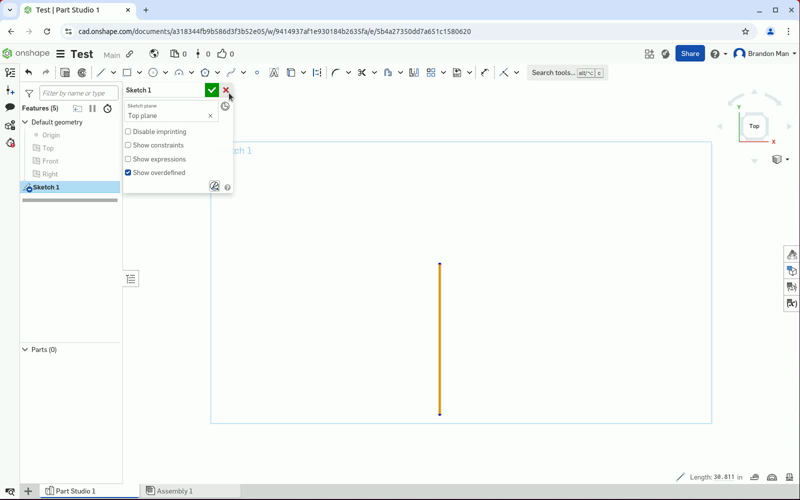
key(shift+h)
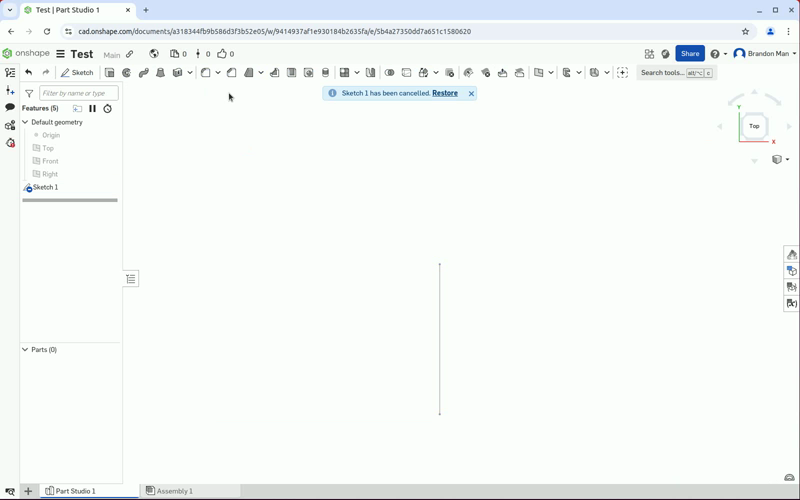
key(shift+s)
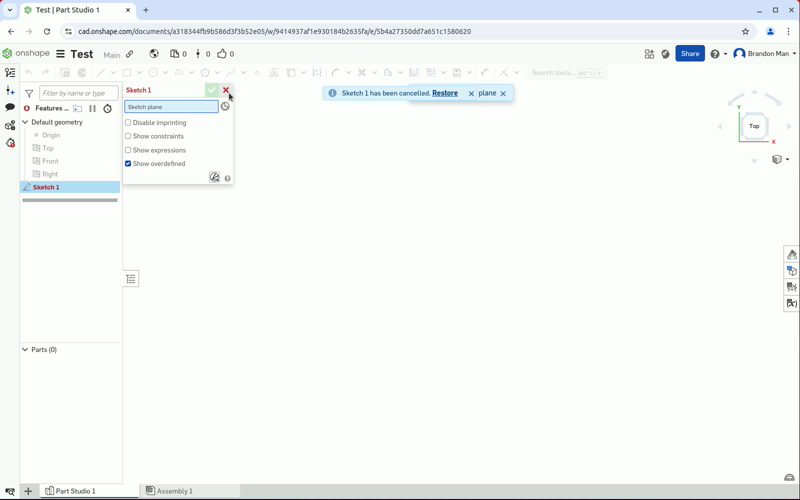
mouse_move(73, 150)
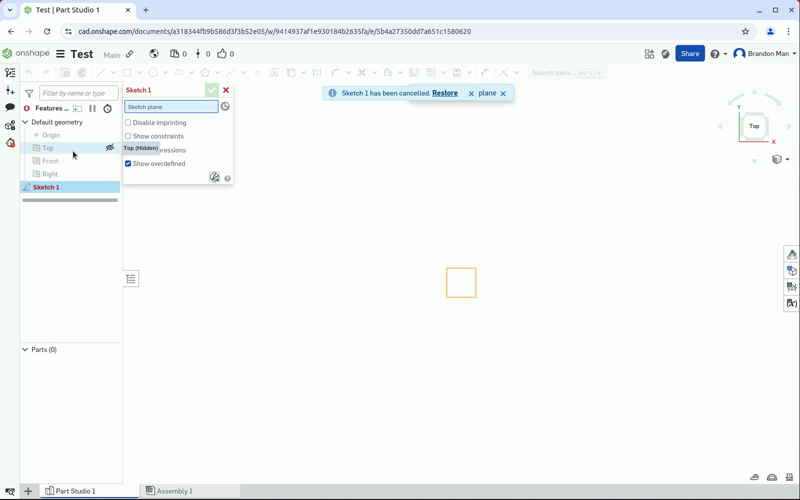
click(73, 150)
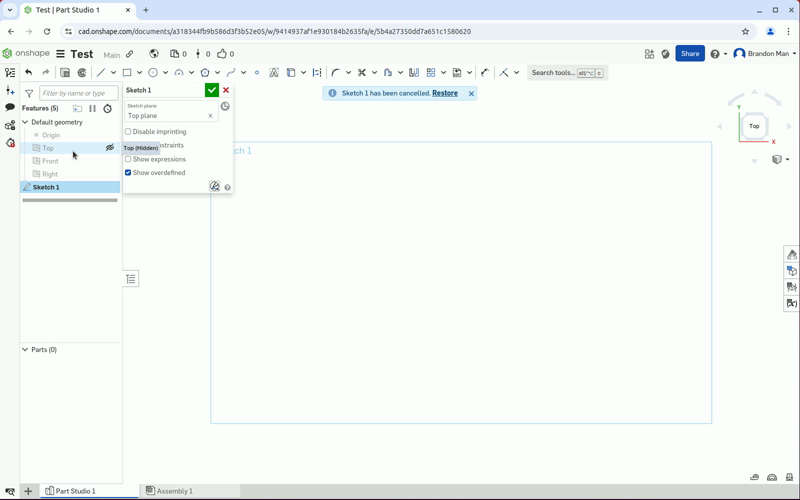
mouse_move(73, 352)
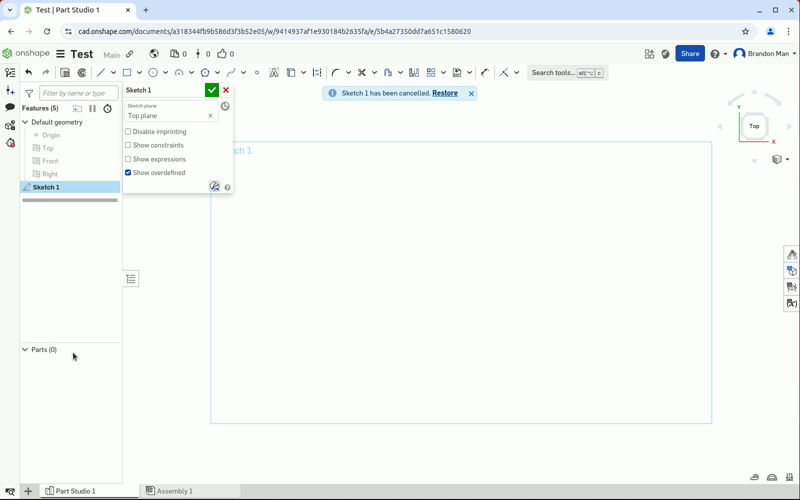
key(y)
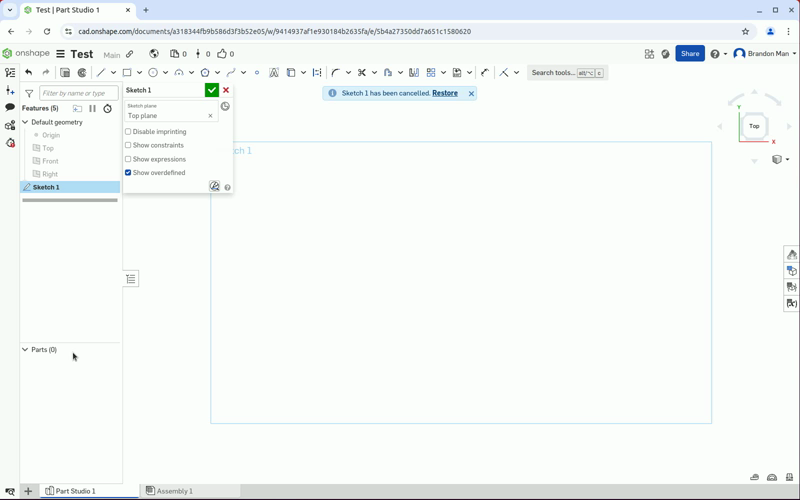
key(l)
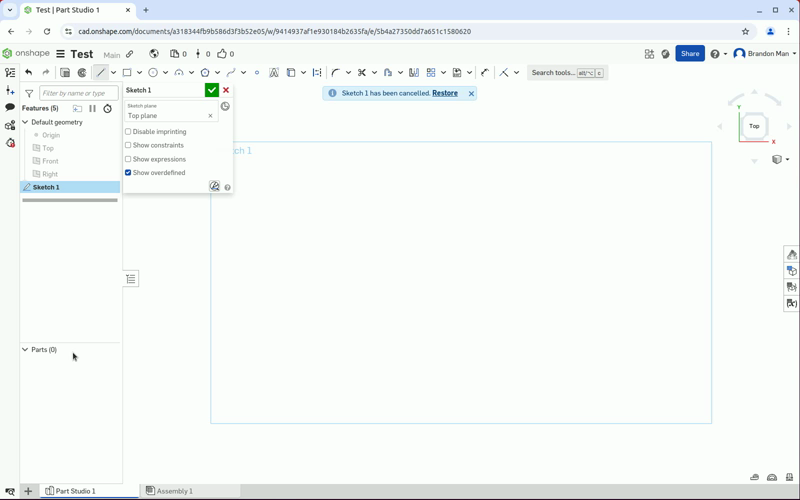
key_down(shift)
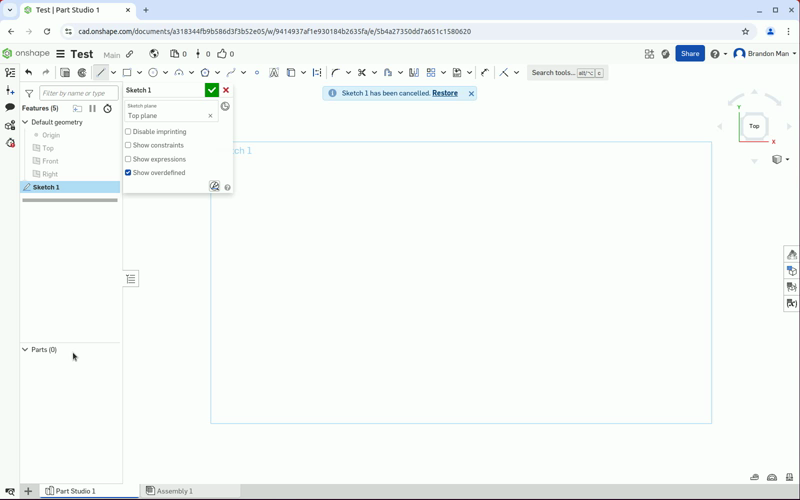
mouse_move(390, 313)
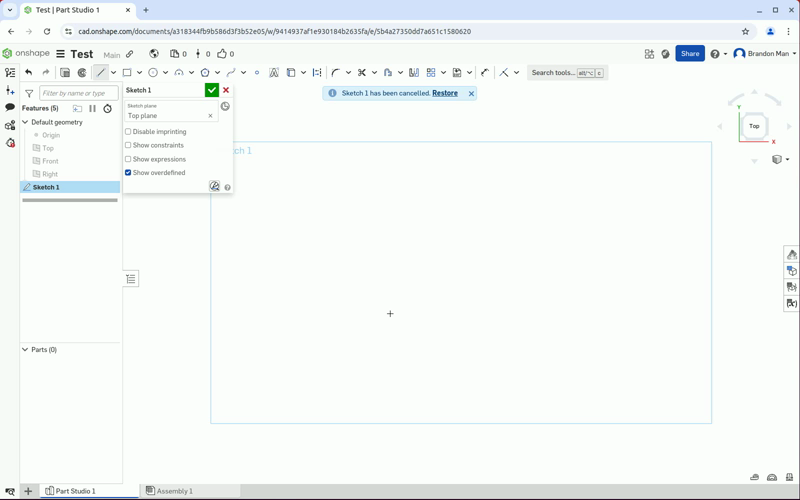
click(390, 313)
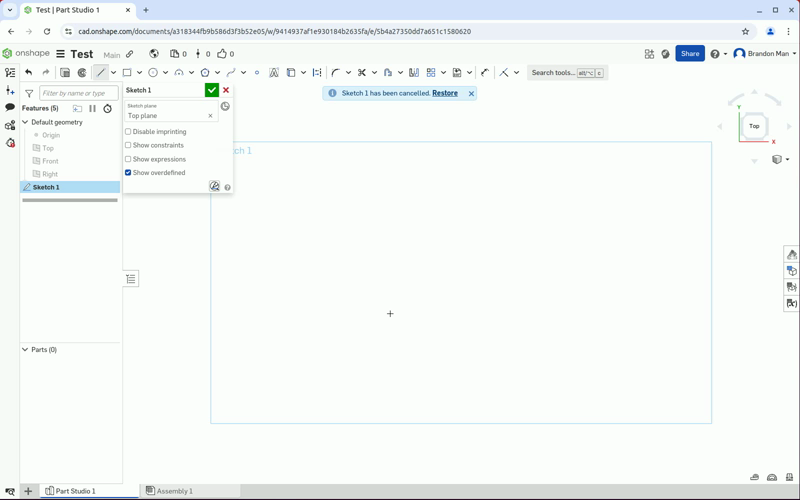
key_up(shift)
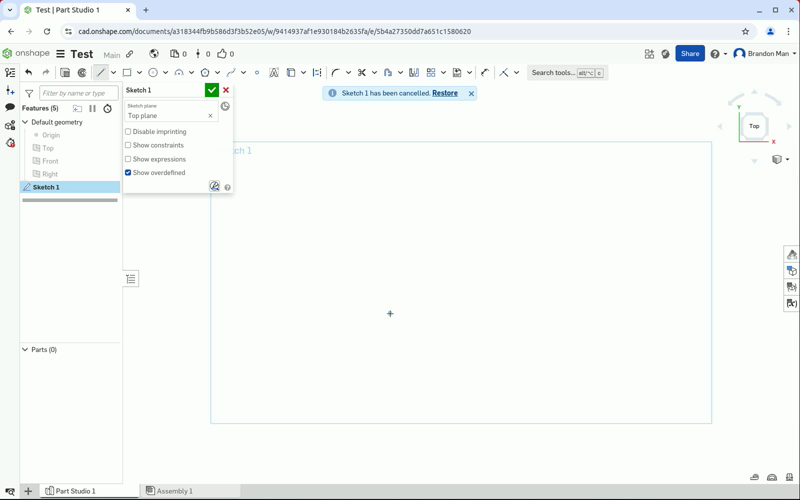
key_down(shift)
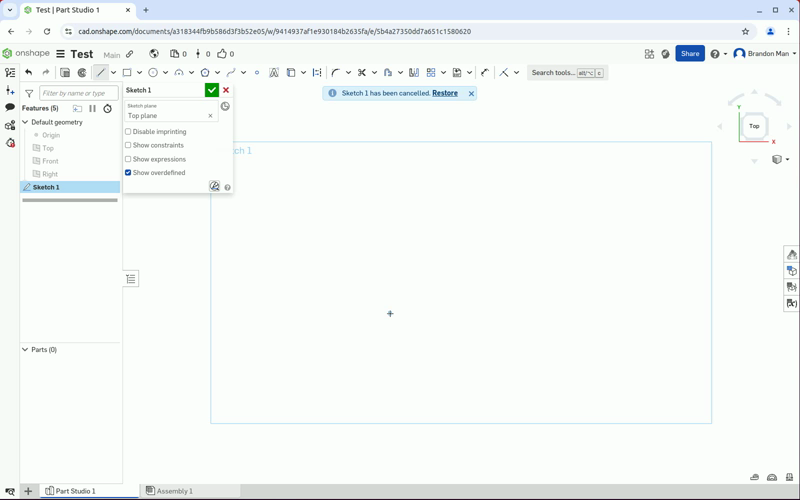
mouse_move(541, 313)
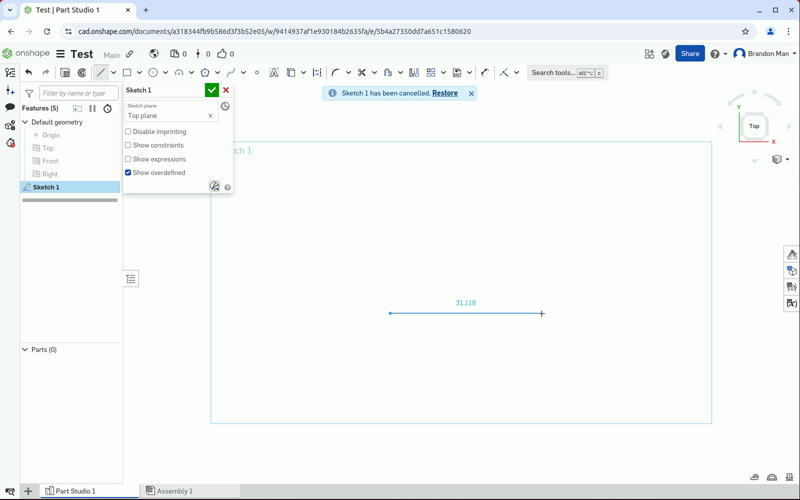
click(541, 313)
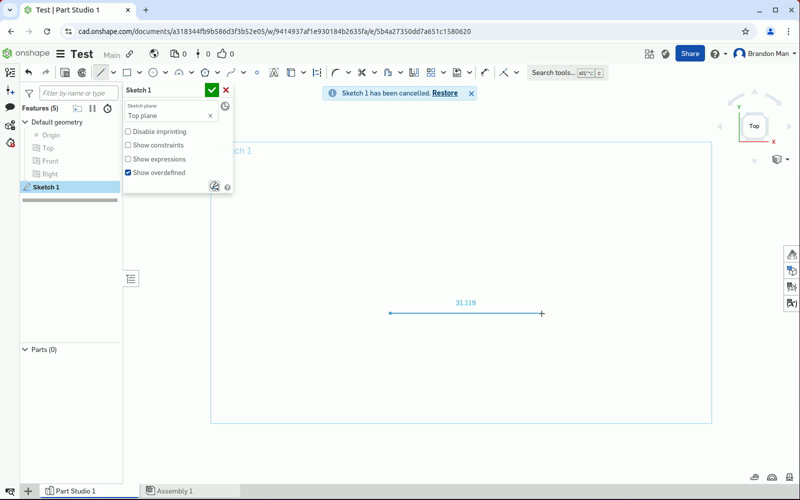
key_up(shift)
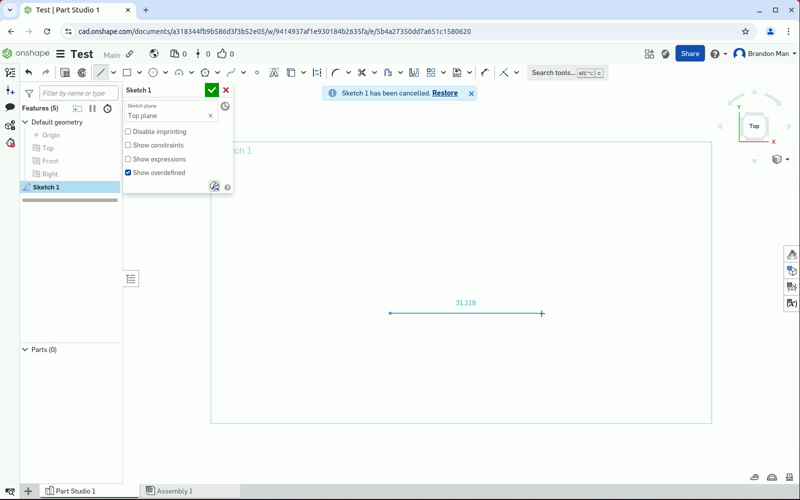
key(esc)
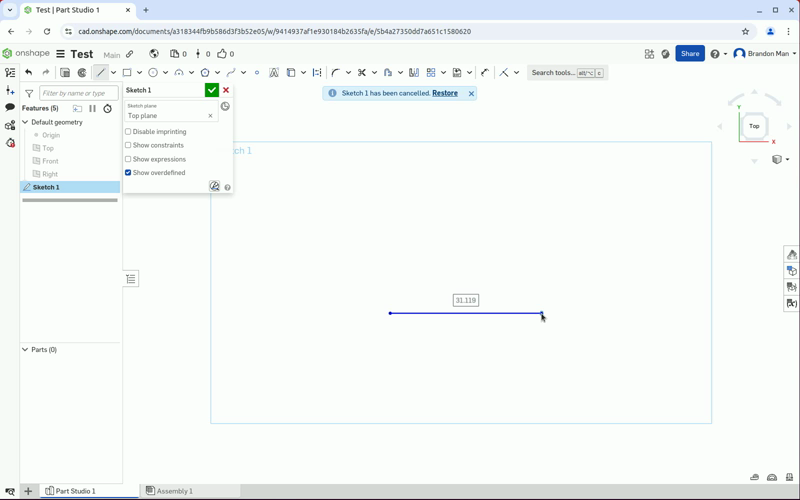
key(a)
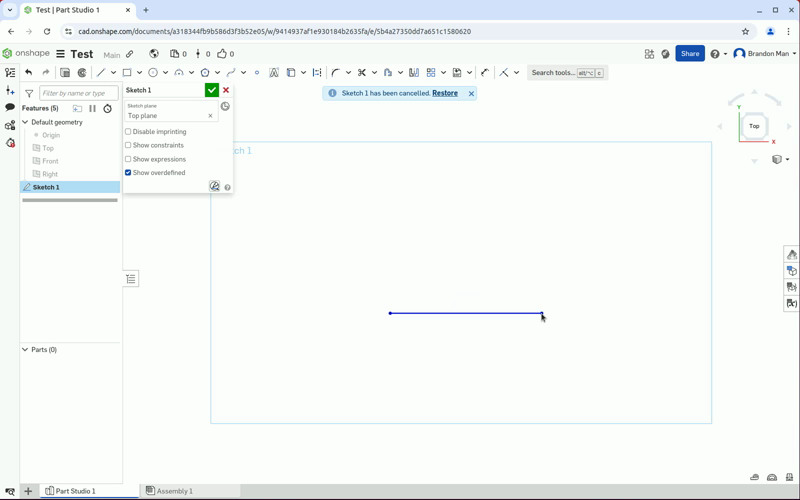
mouse_move(541, 313)
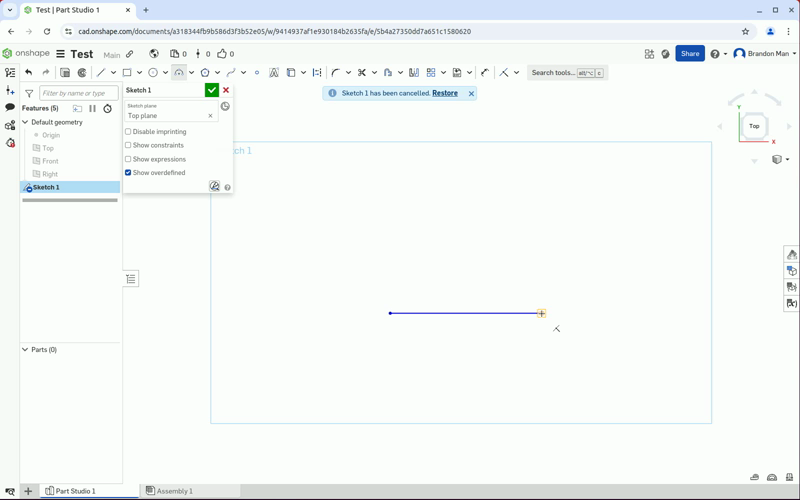
click(541, 313)
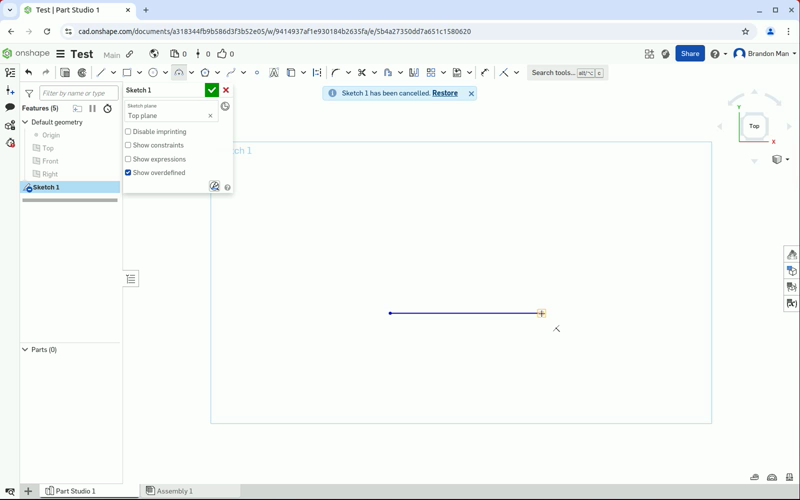
key_down(shift)
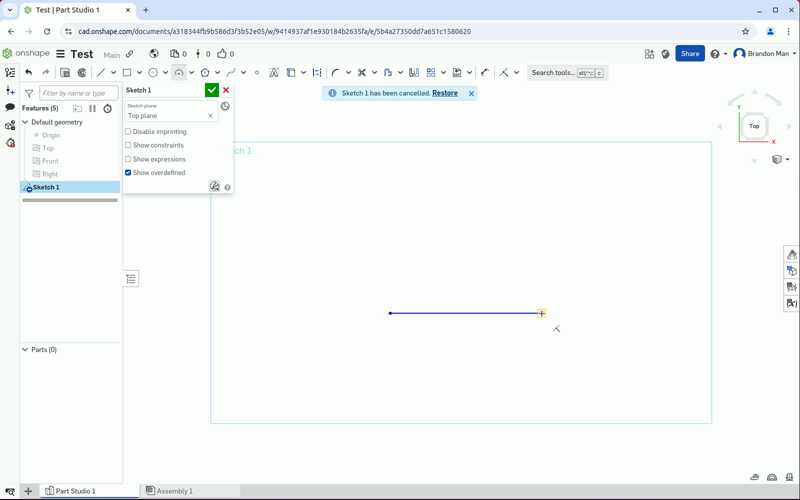
mouse_move(541, 252)
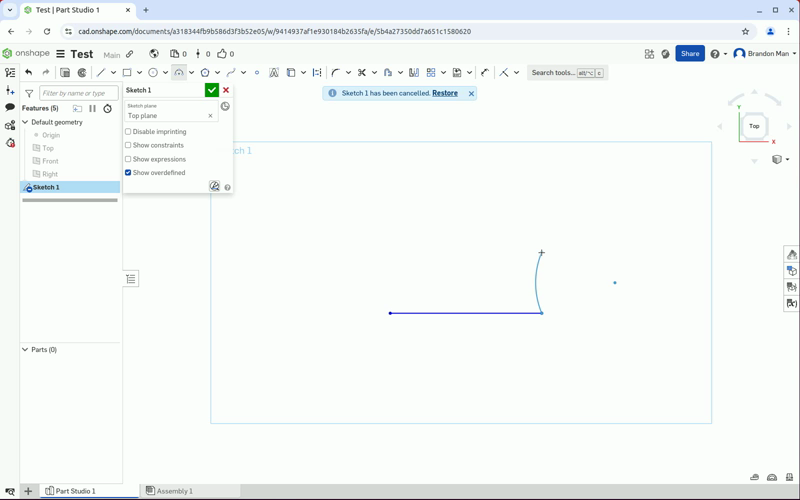
click(541, 252)
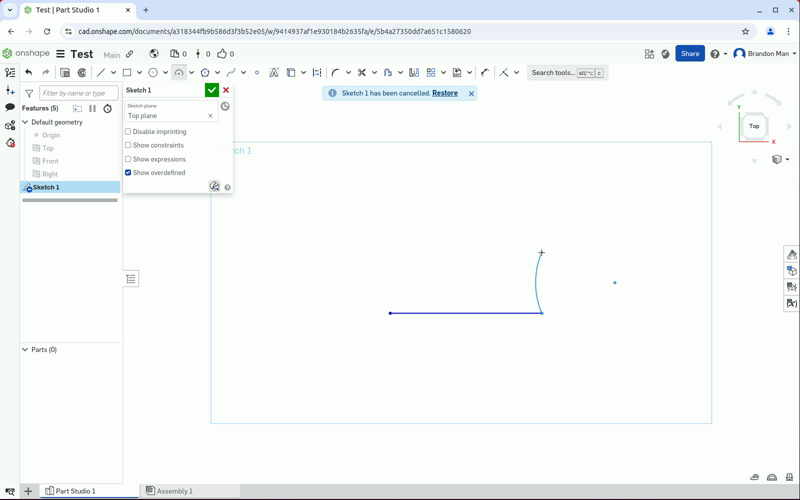
mouse_move(572, 282)
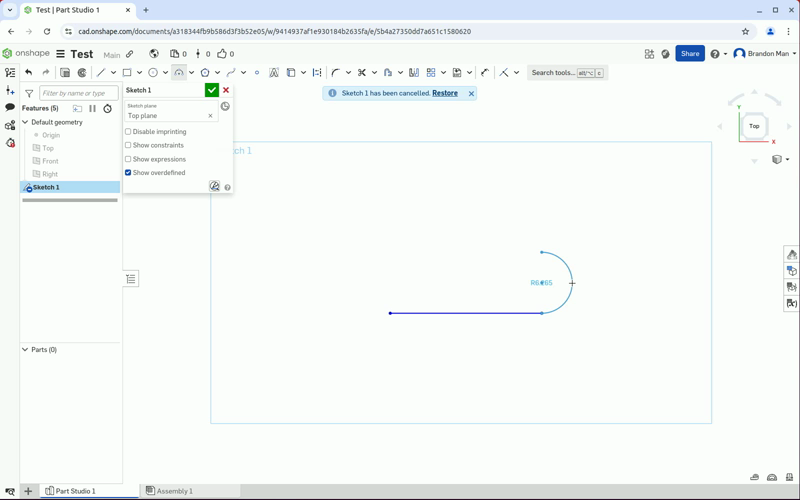
click(572, 282)
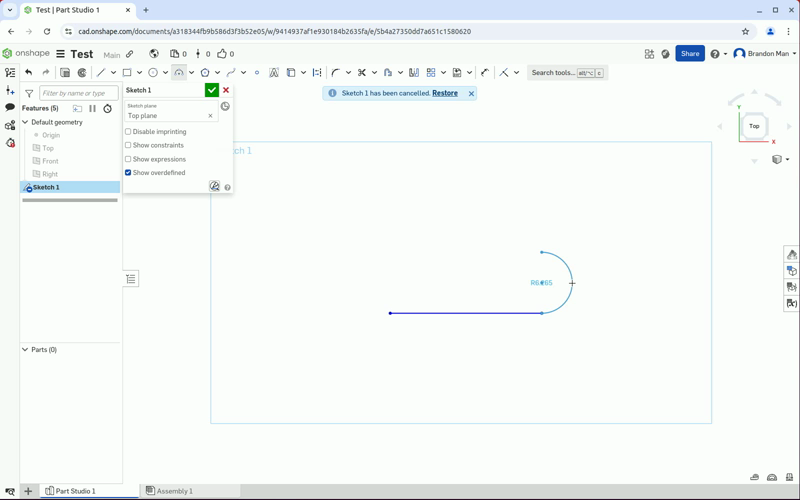
key_up(shift)
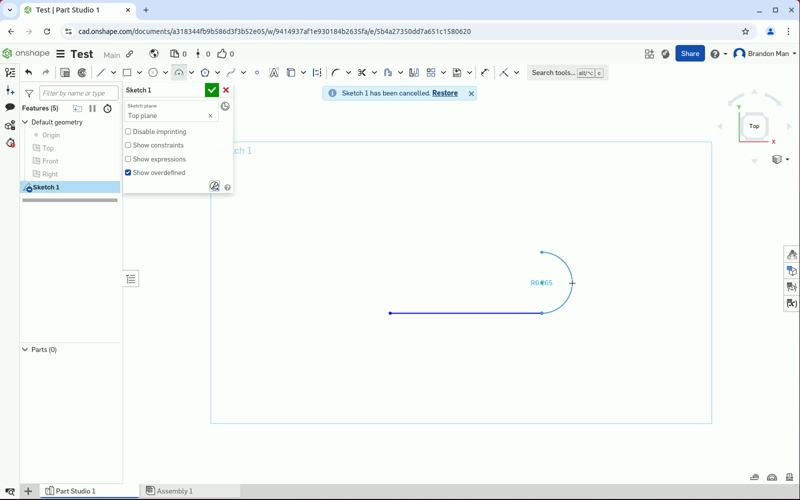
key(esc)
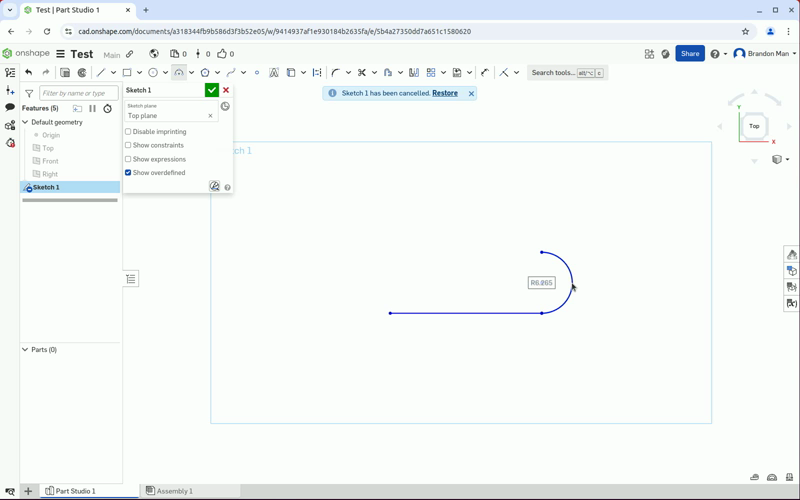
key(l)
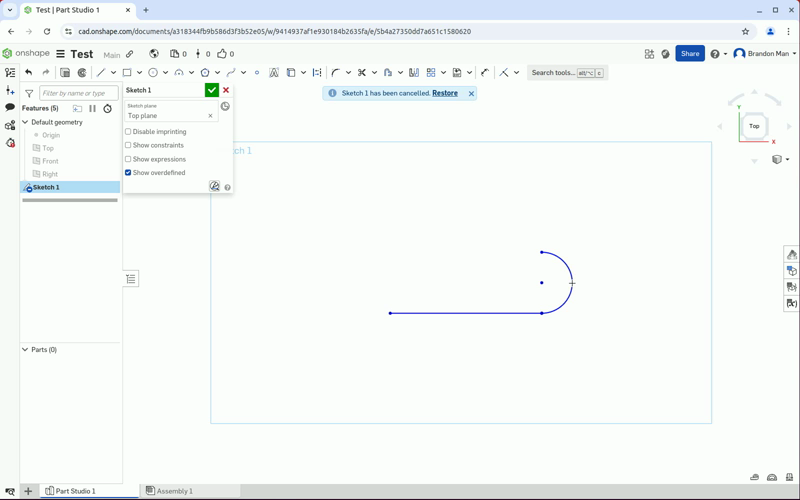
mouse_move(541, 252)
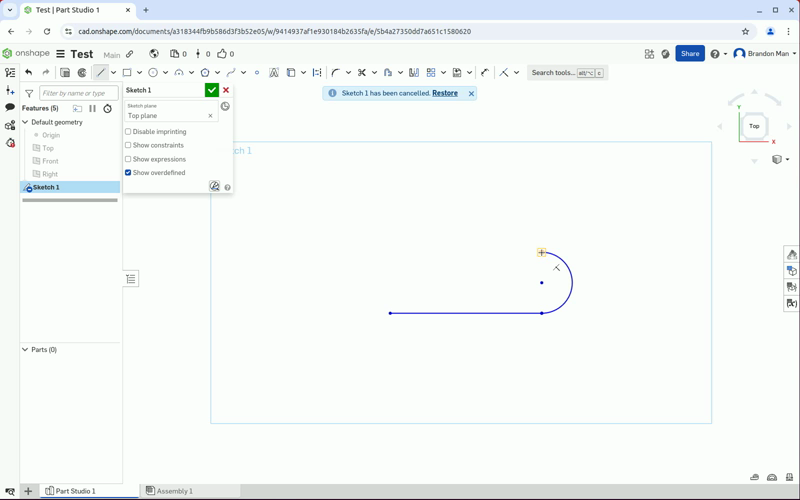
click(541, 252)
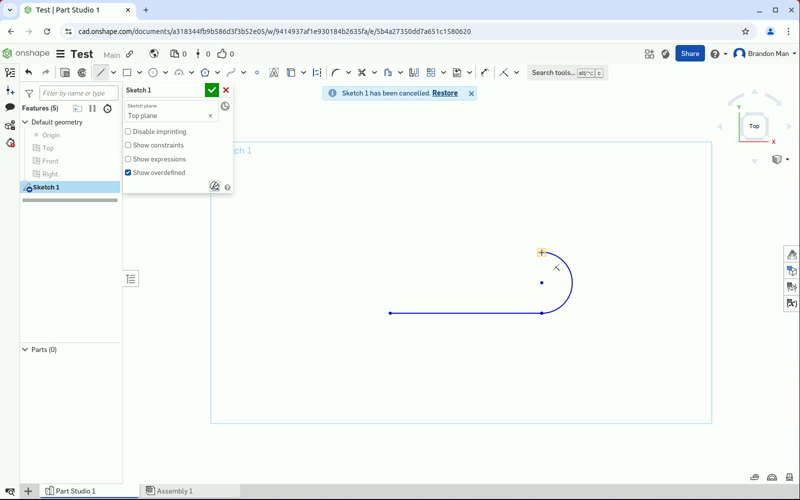
key_down(shift)
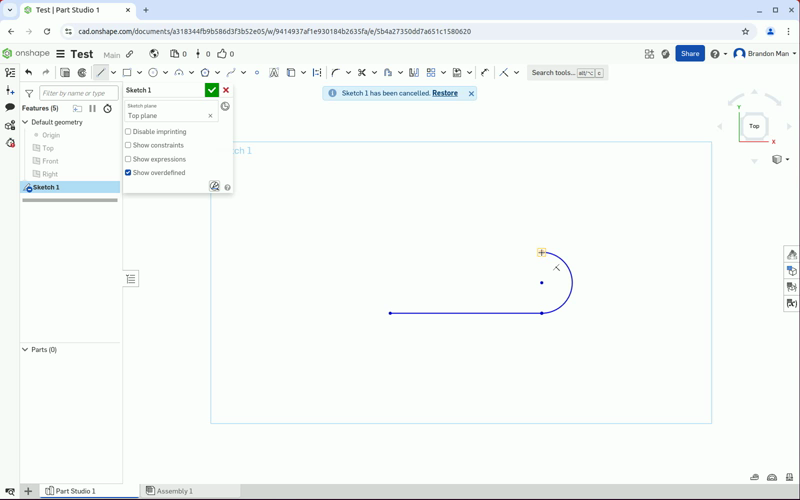
mouse_move(390, 252)
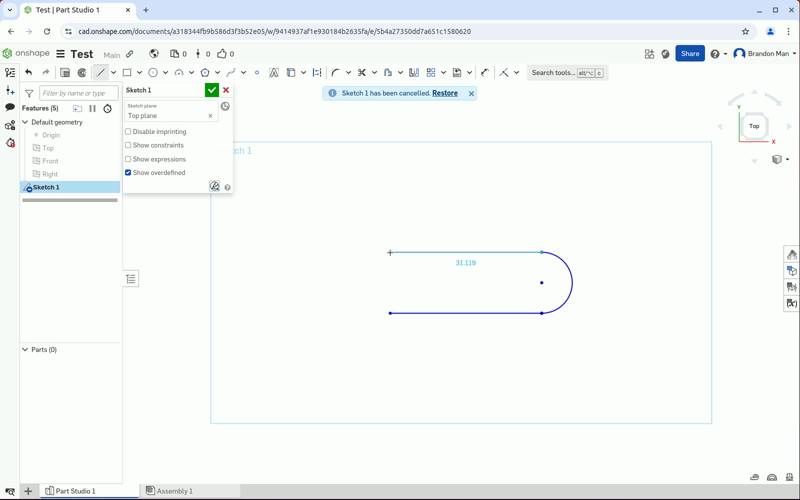
click(390, 252)
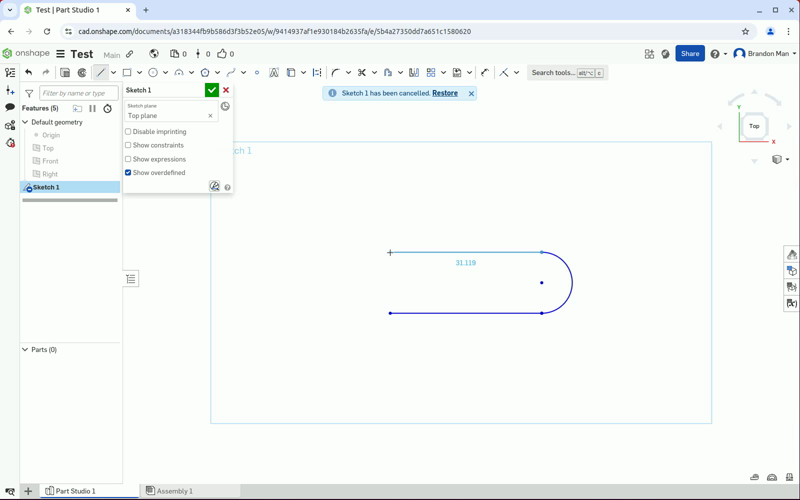
key_up(shift)
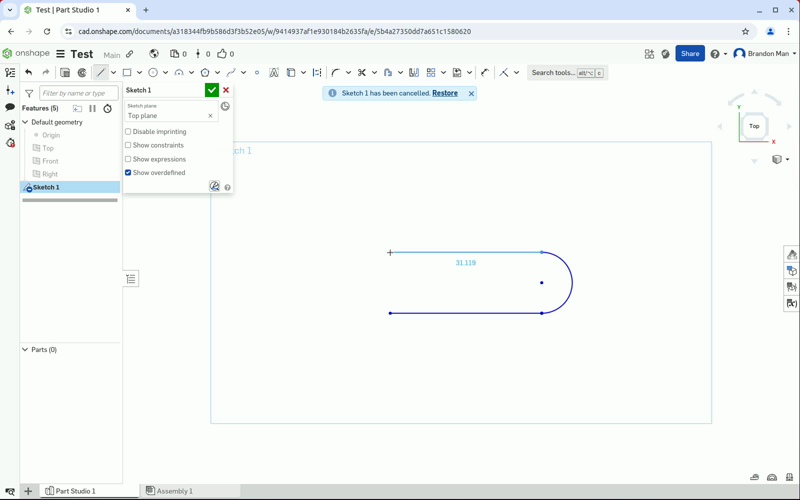
key(esc)
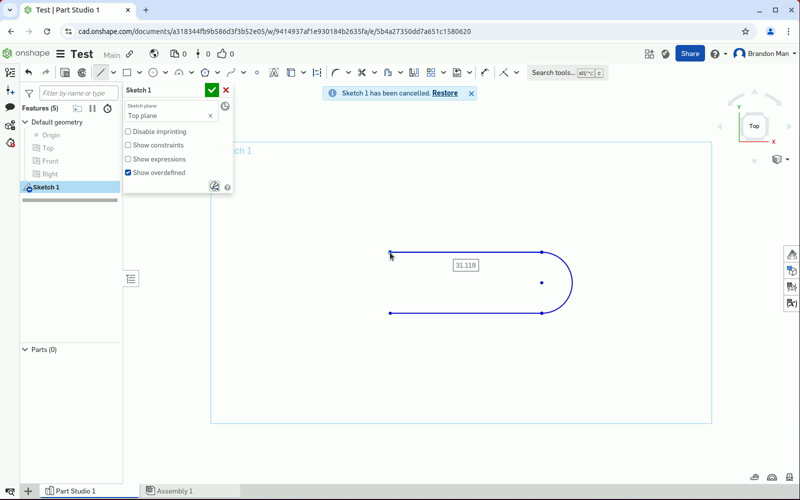
key(a)
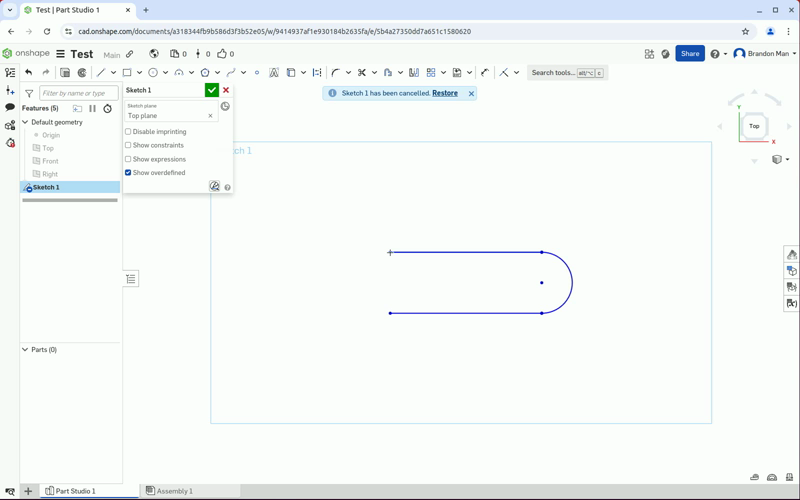
mouse_move(390, 252)
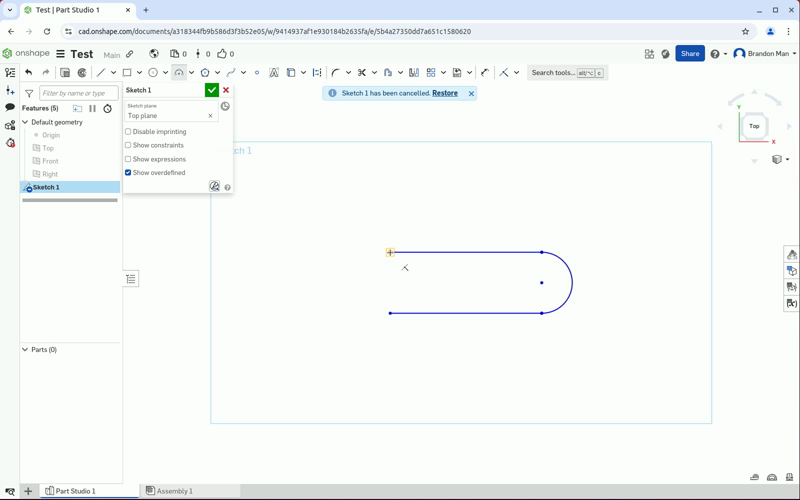
click(390, 252)
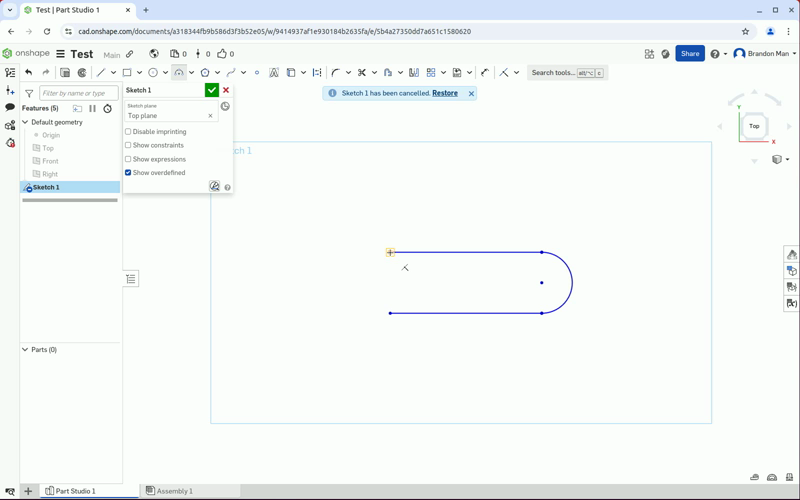
mouse_move(390, 313)
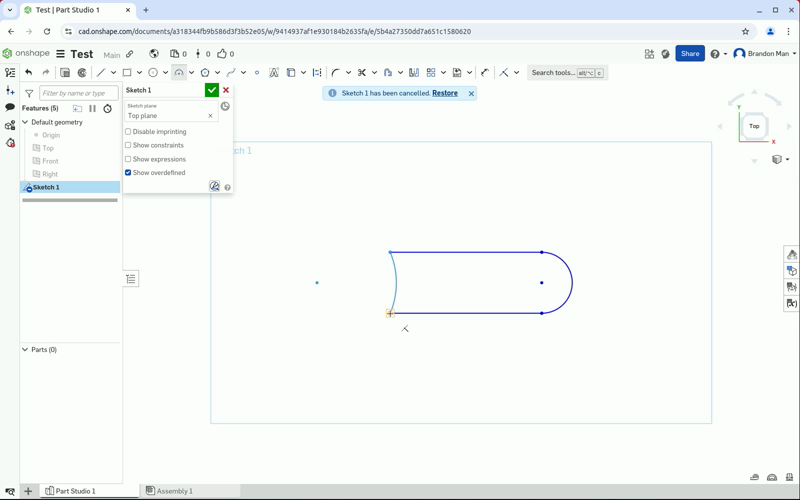
click(390, 313)
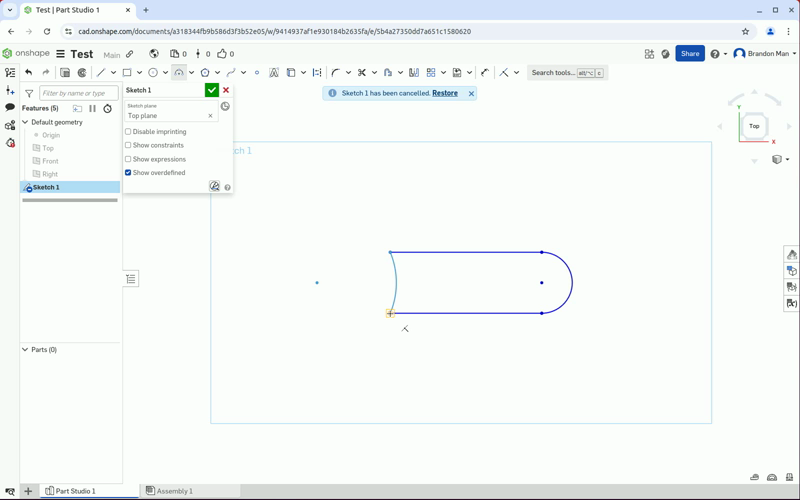
key_down(shift)
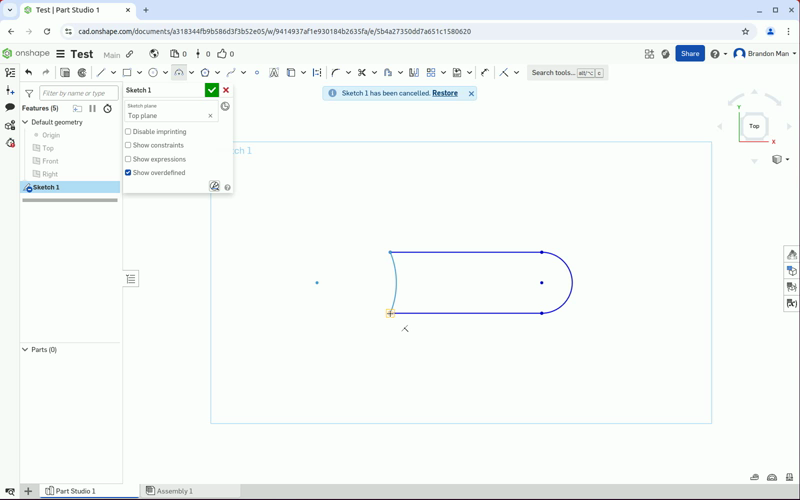
mouse_move(359, 282)
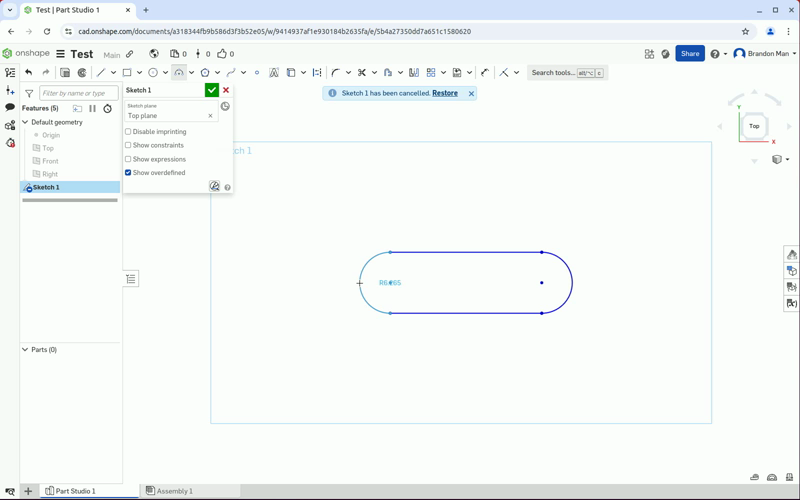
click(359, 282)
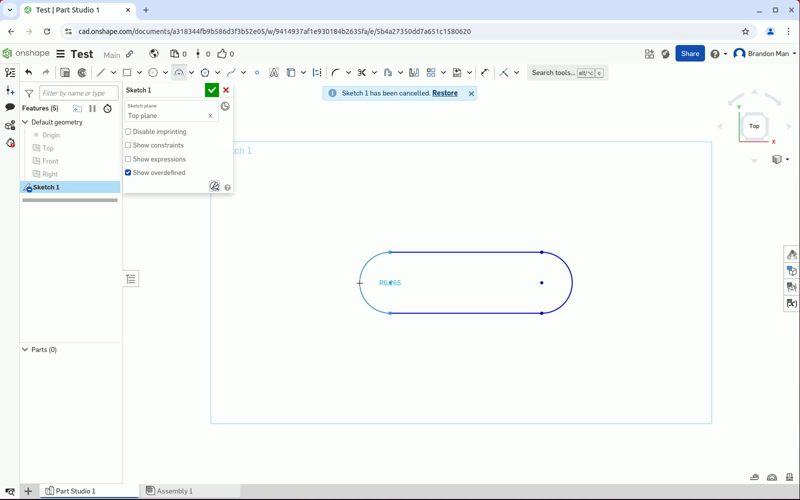
key_up(shift)
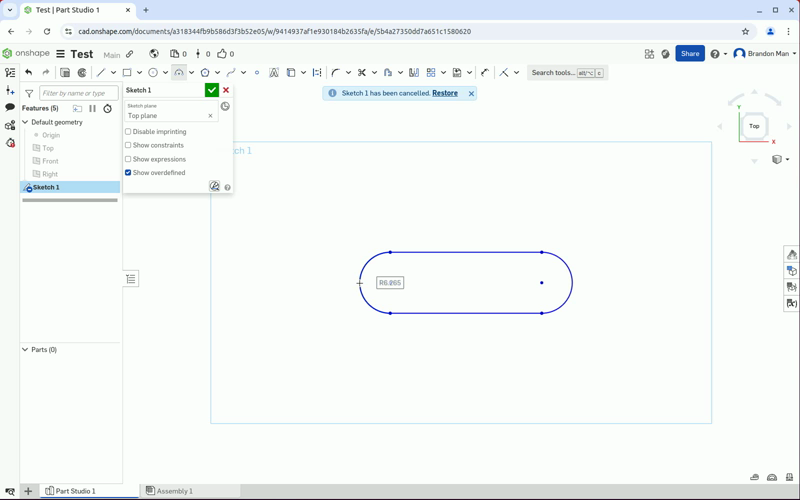
key(esc)
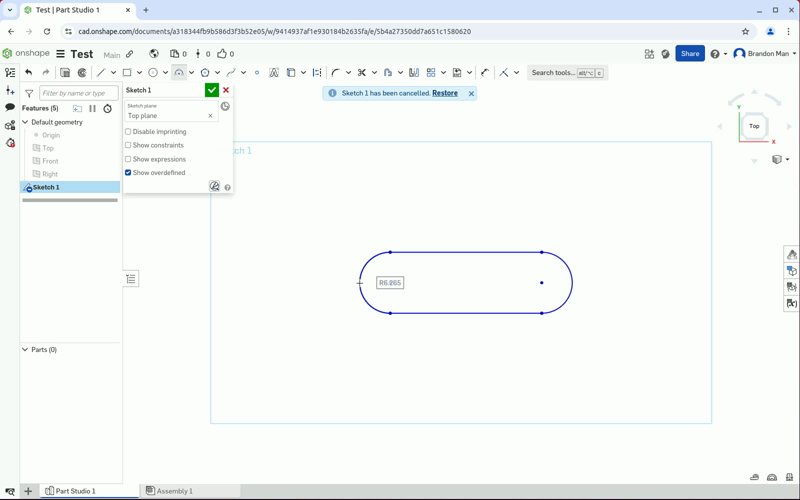
key(c)
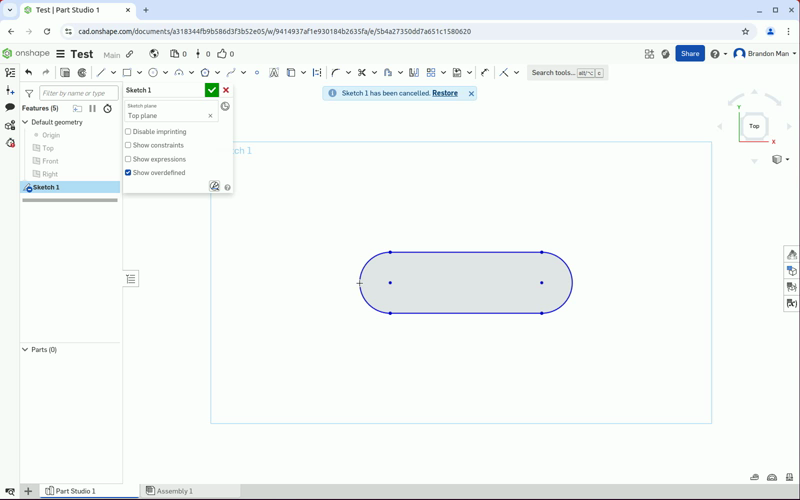
key_down(shift)
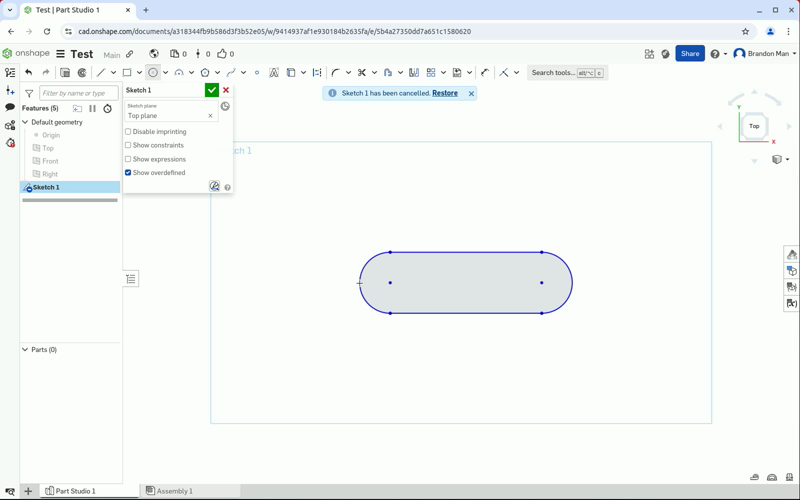
mouse_move(390, 282)
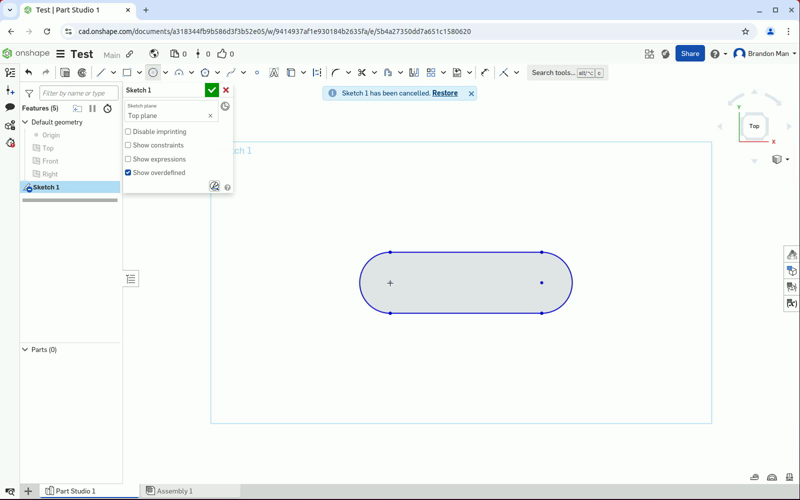
click(390, 282)
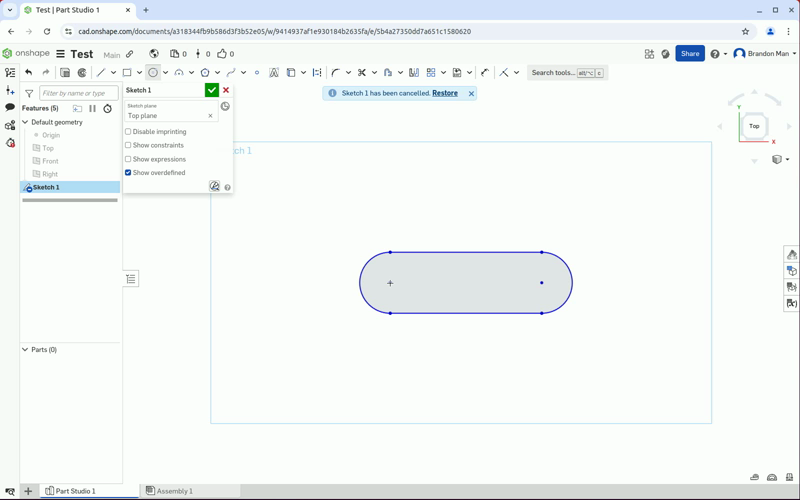
key_up(shift)
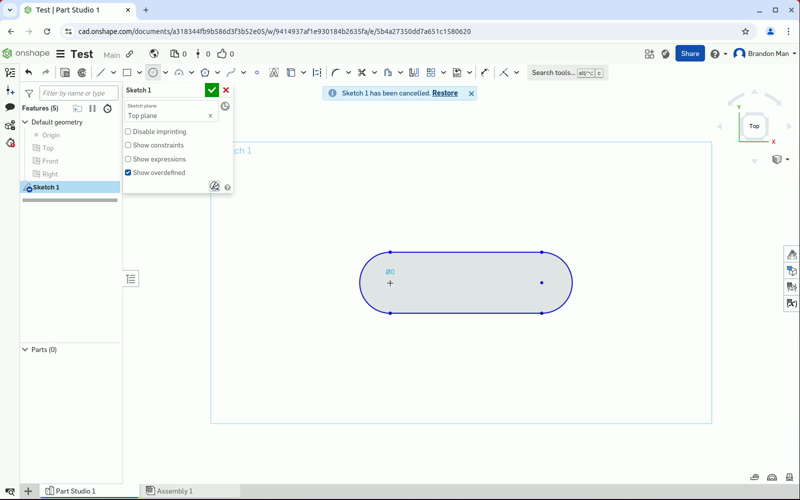
mouse_move(405, 282)
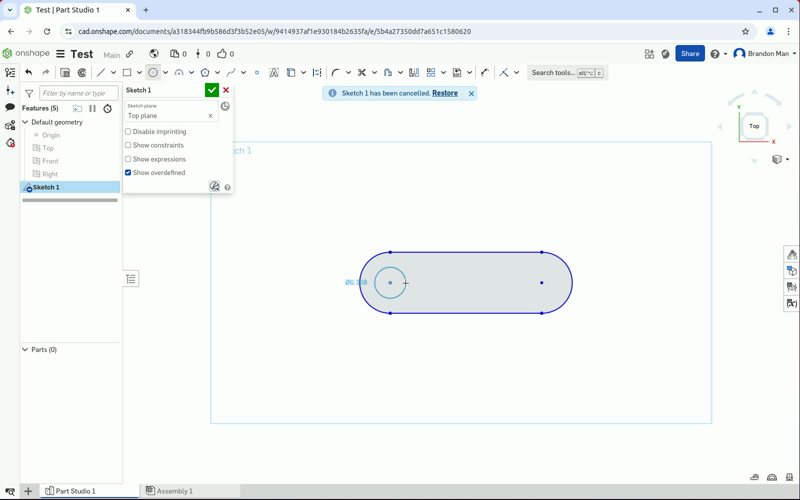
click(405, 282)
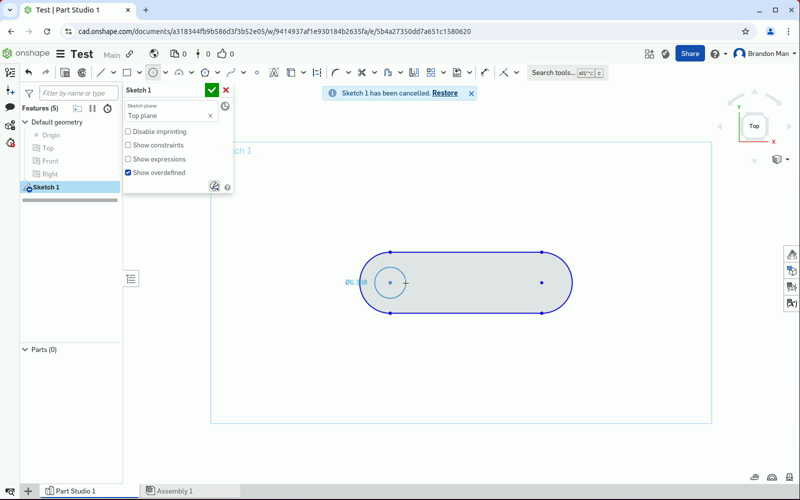
key(esc)
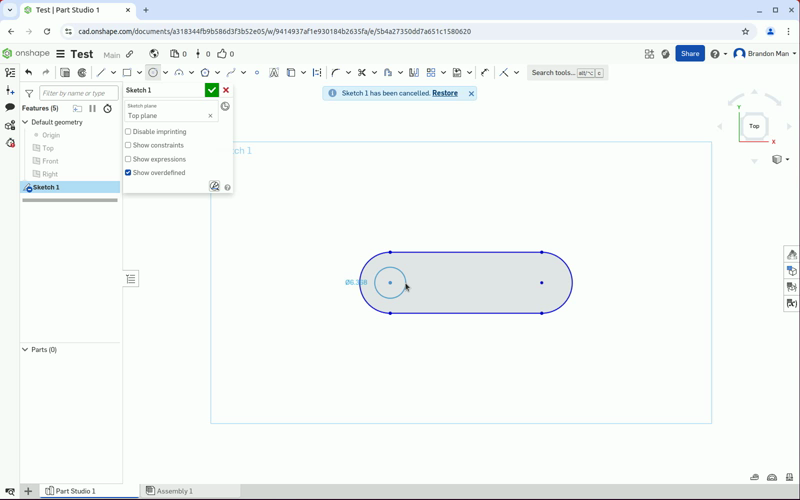
key(c)
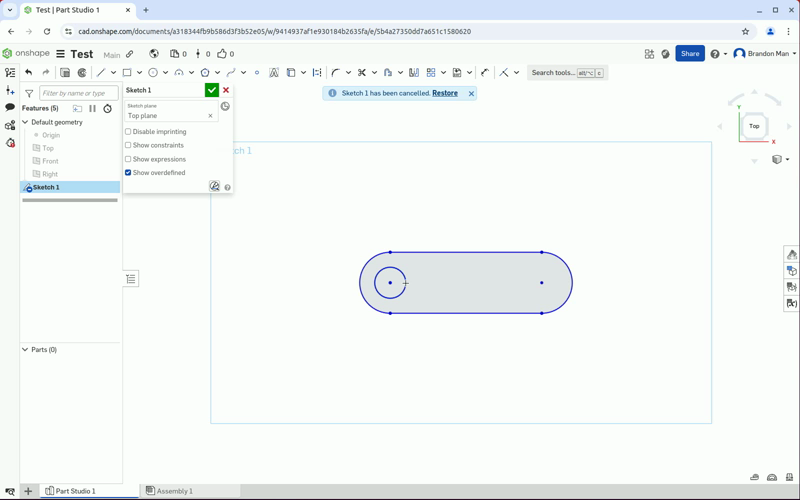
key_down(shift)
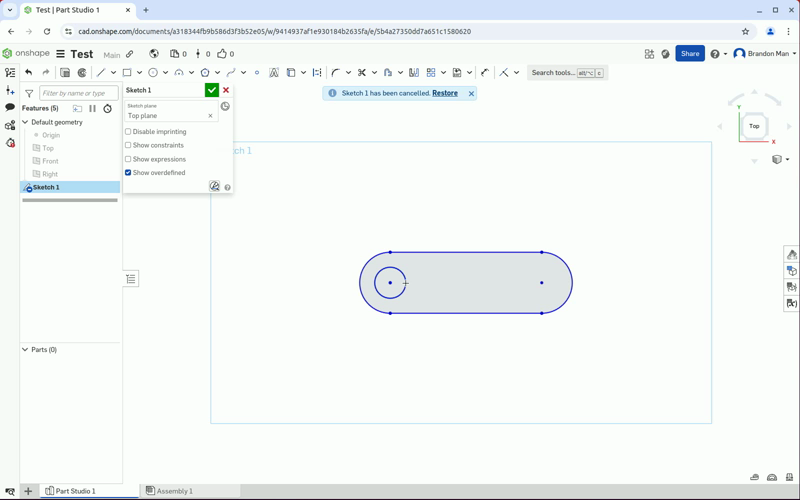
mouse_move(541, 282)
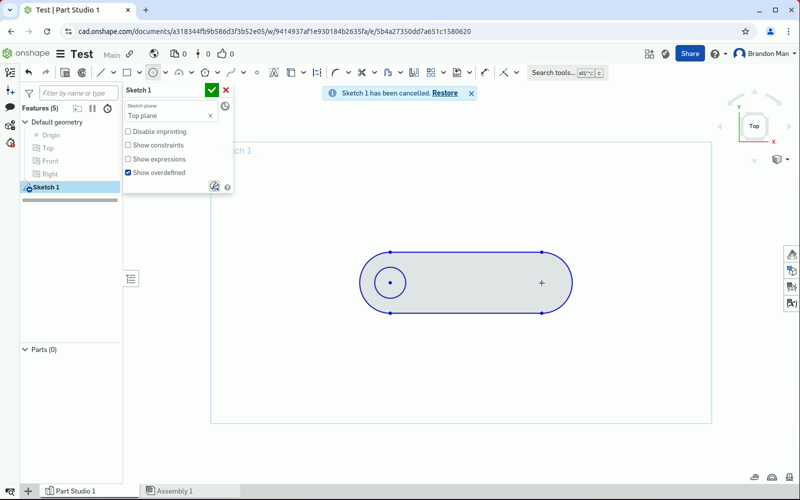
click(541, 282)
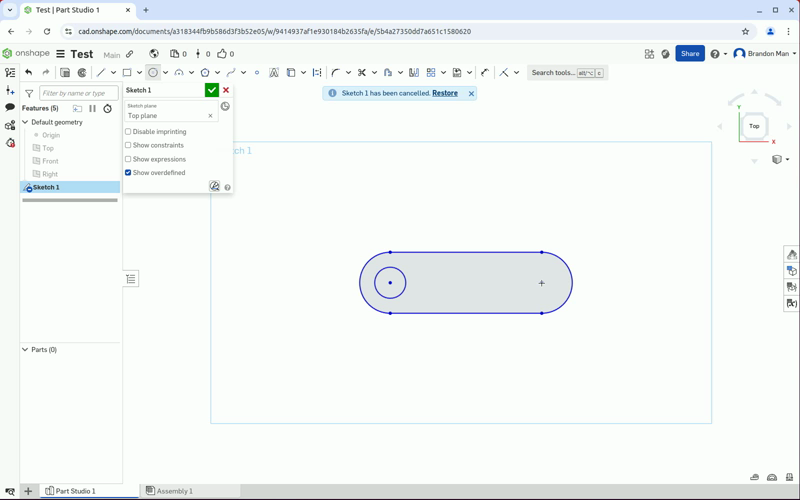
key_up(shift)
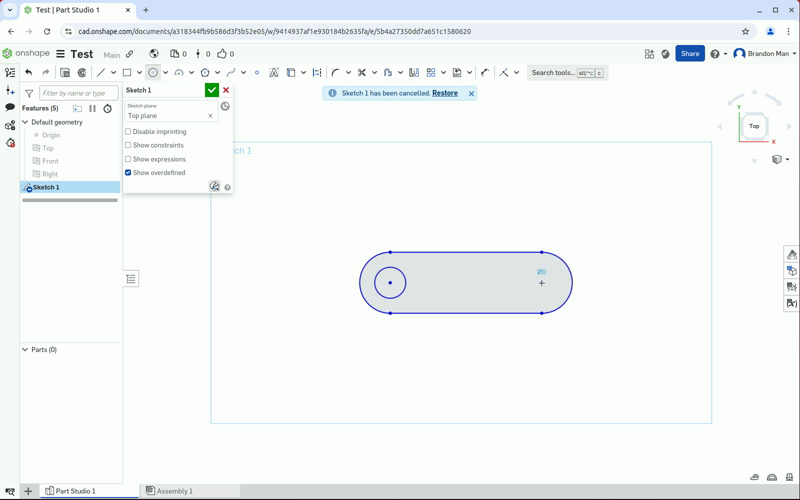
mouse_move(557, 282)
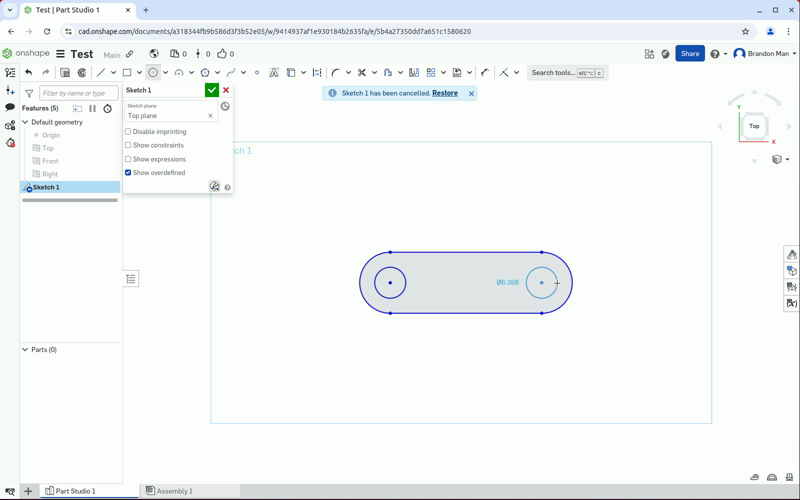
click(557, 282)
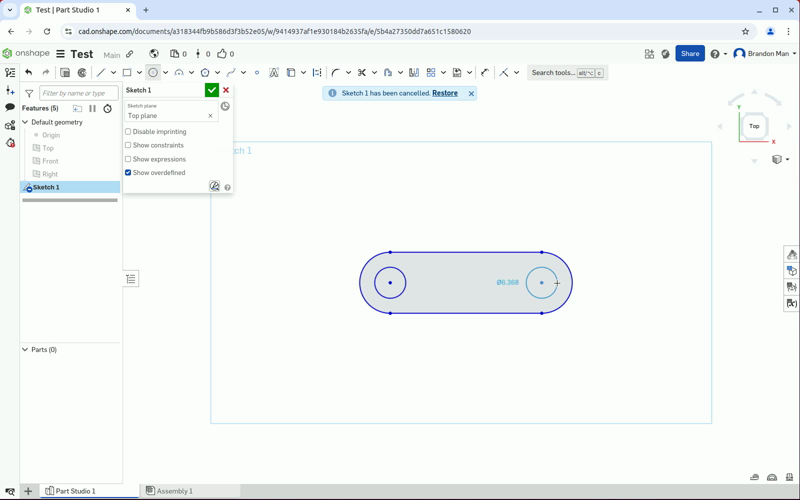
key(esc)
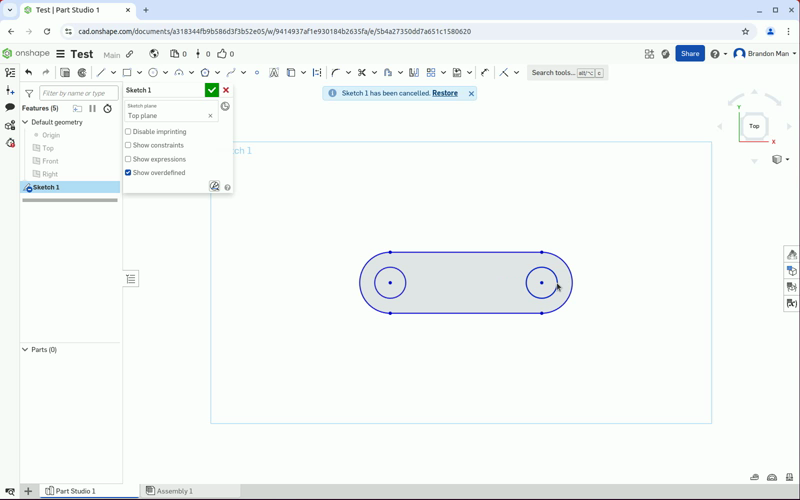
mouse_move(452, 277)
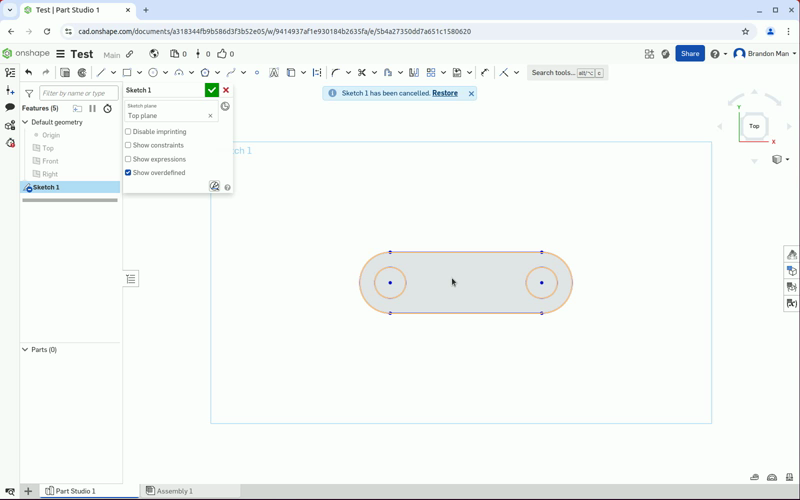
click(452, 277)
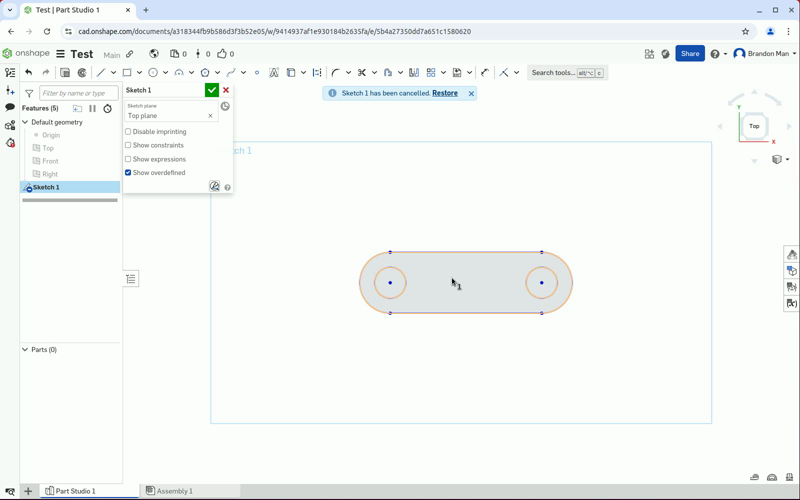
mouse_move(73, 352)
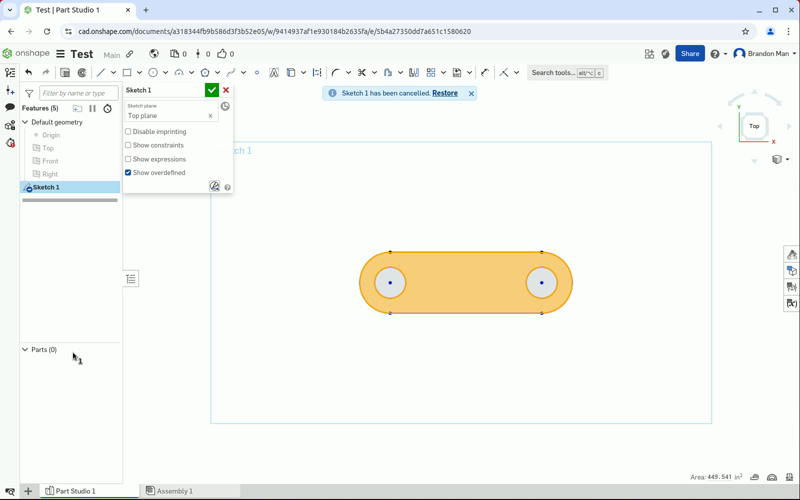
key(shift+y)
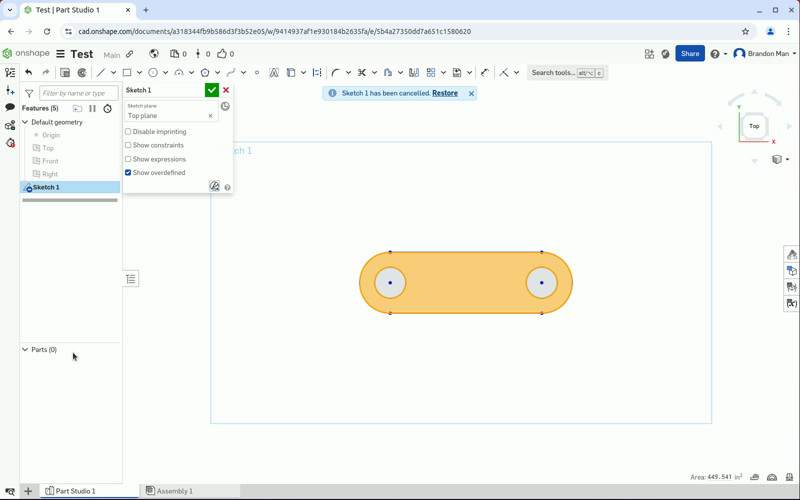
key(shift+e)
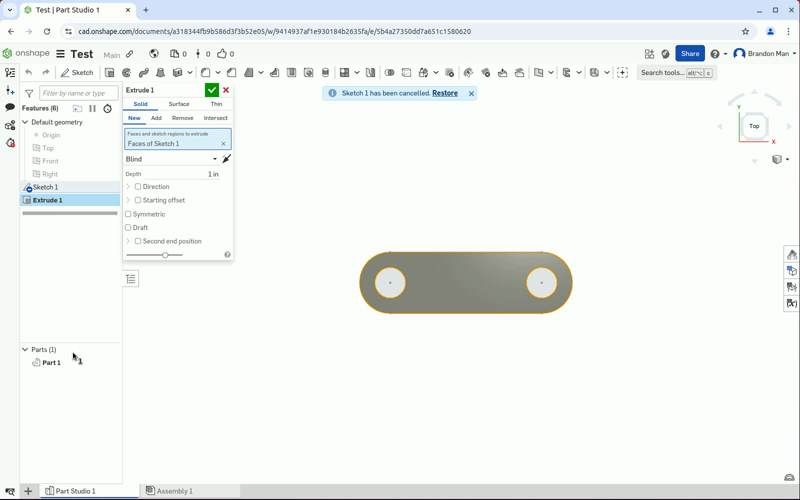
mouse_move(143, 106)
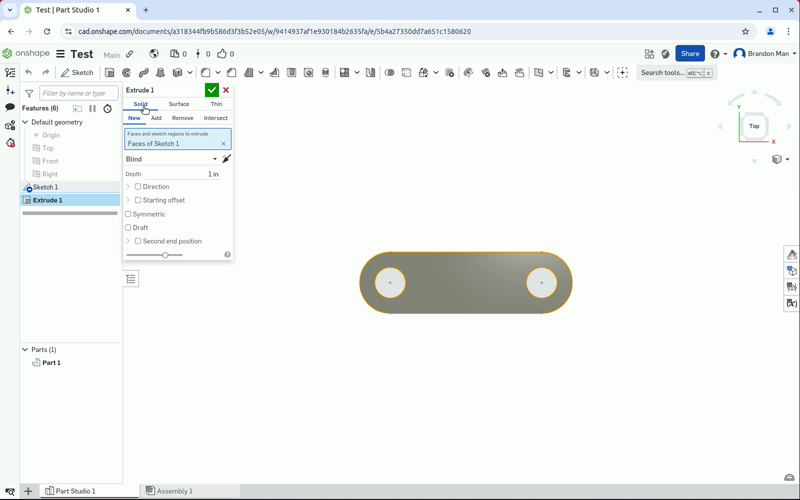
click(143, 106)
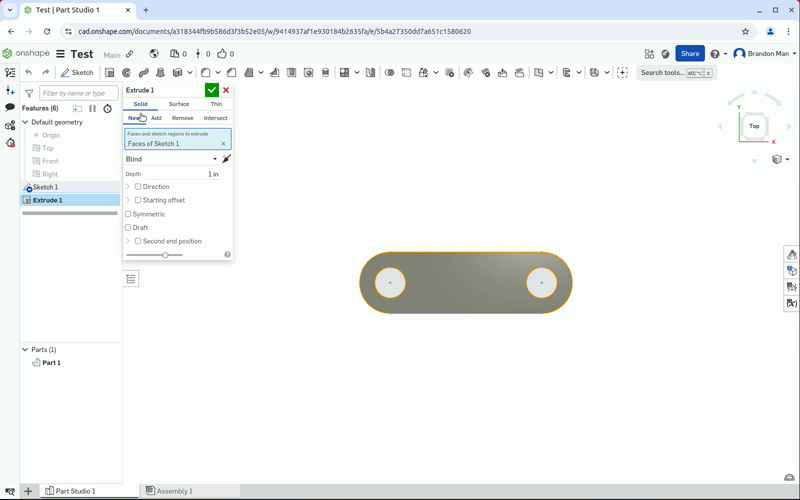
mouse_move(137, 120)
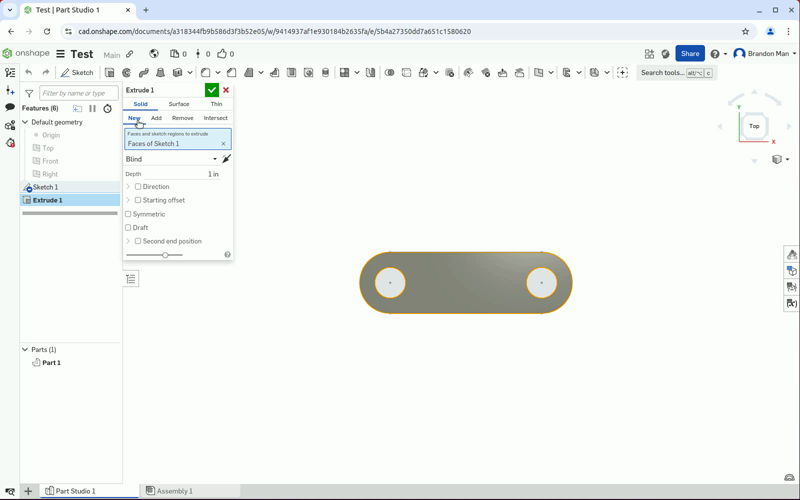
click(137, 120)
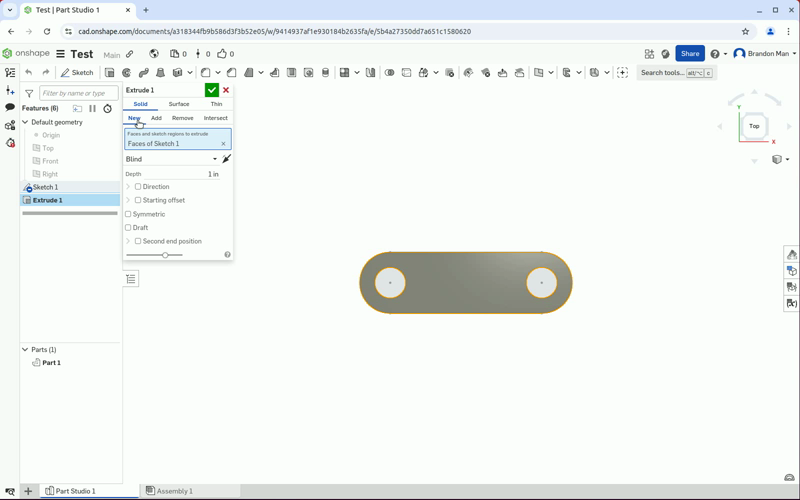
key(tab, 4)
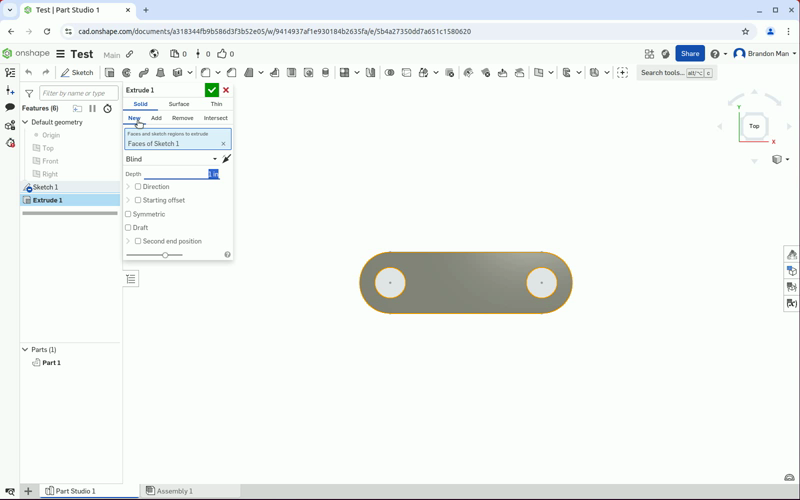
text(12.517)
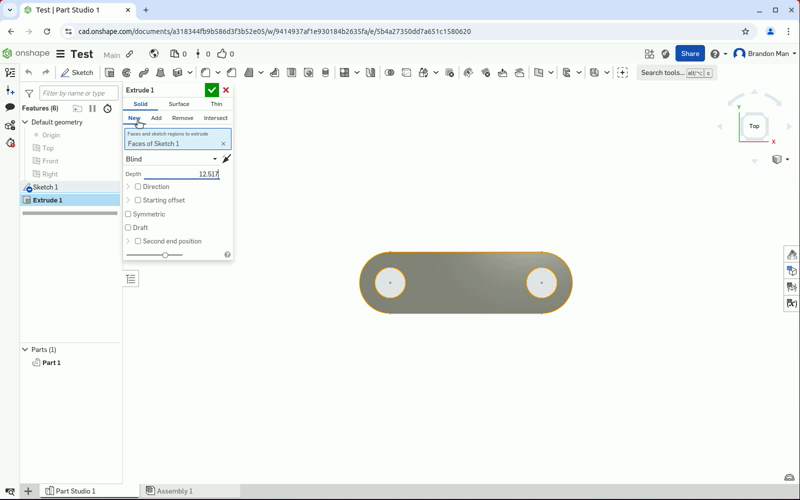
key(enter)
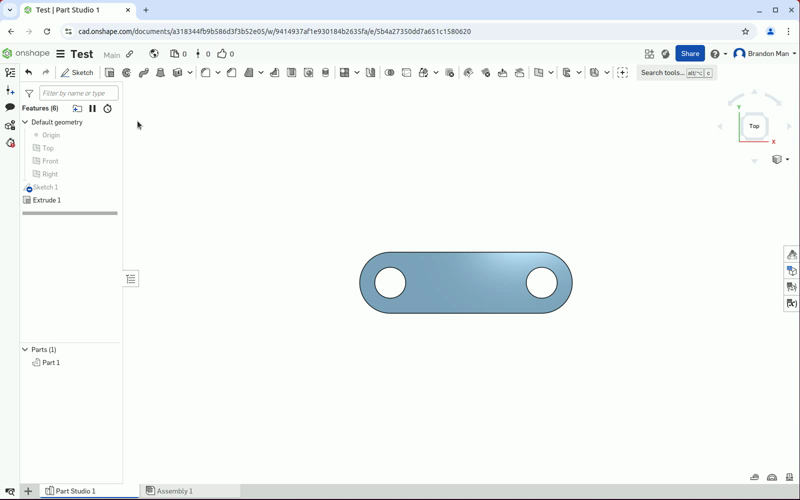
key(shift+h)
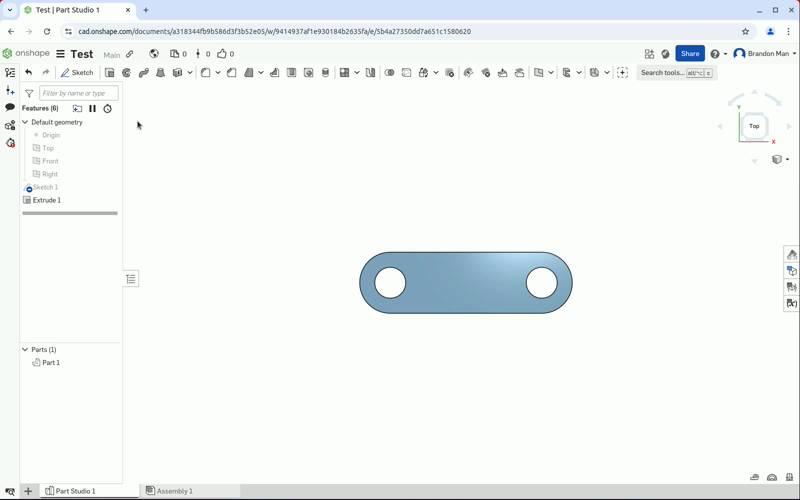
key(shift+h)
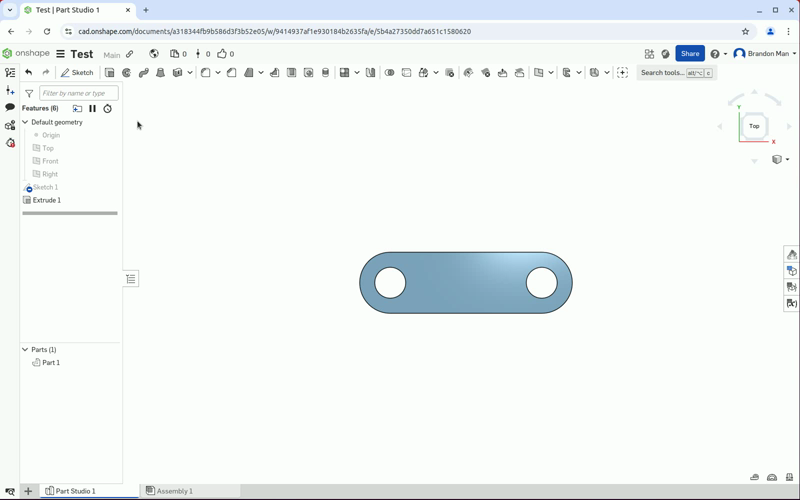
mouse_move(73, 189)
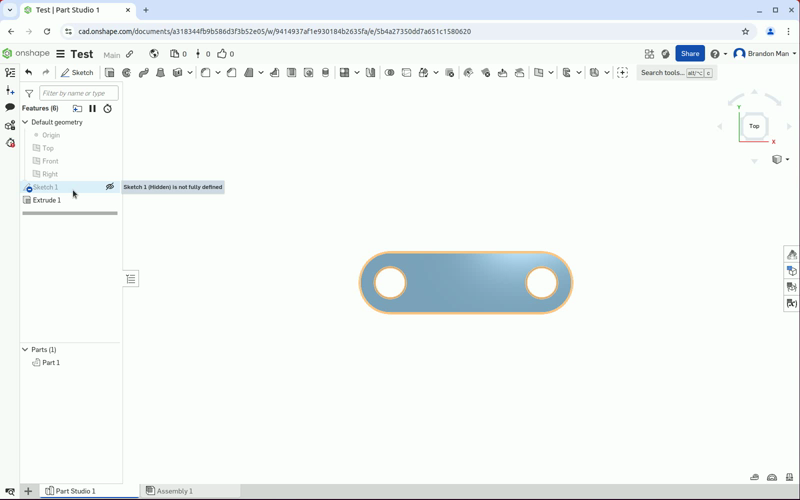
click(73, 189)
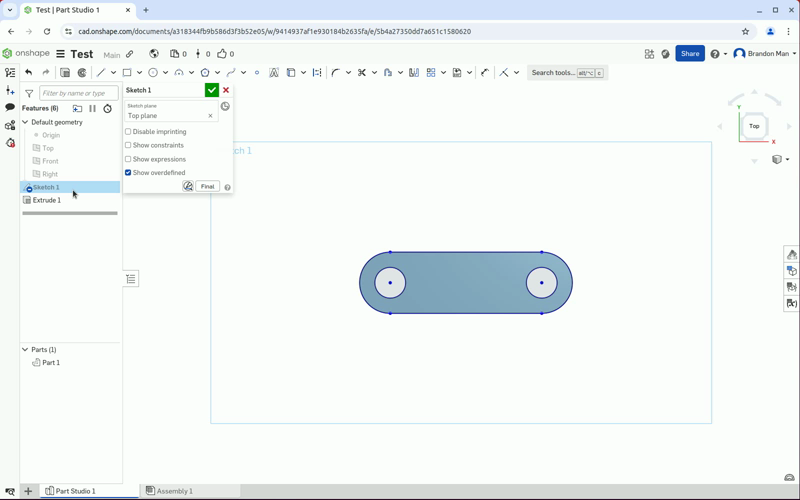
mouse_move(229, 92)
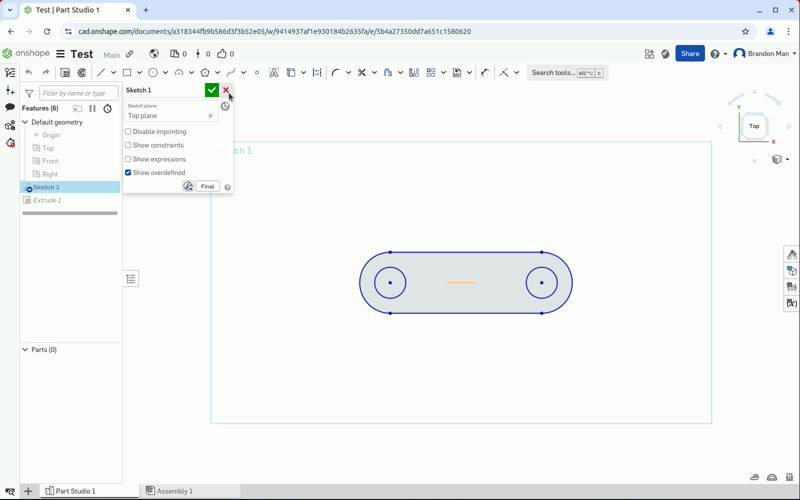
click(229, 92)
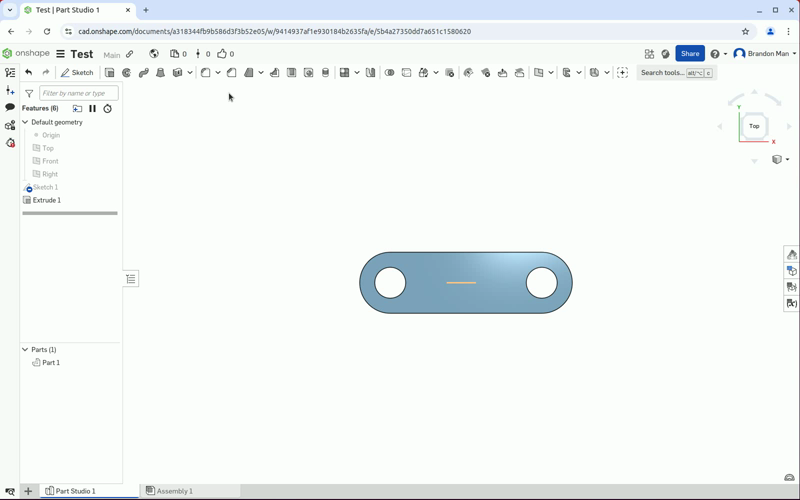
mouse_move(541, 75)
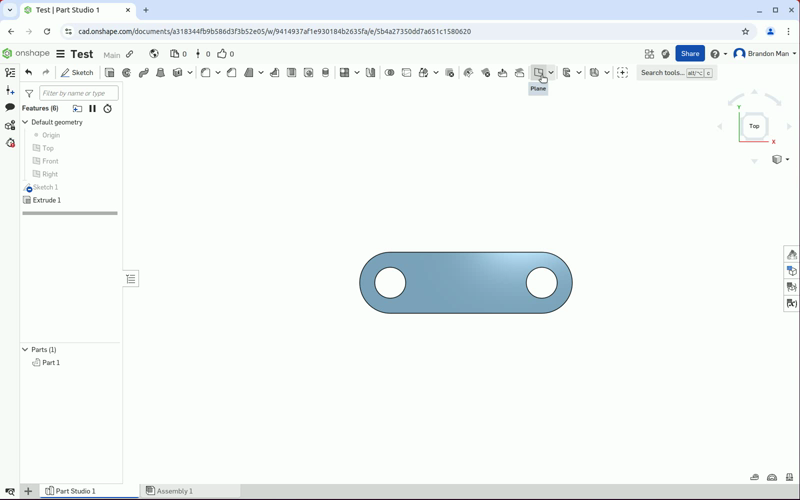
click(541, 75)
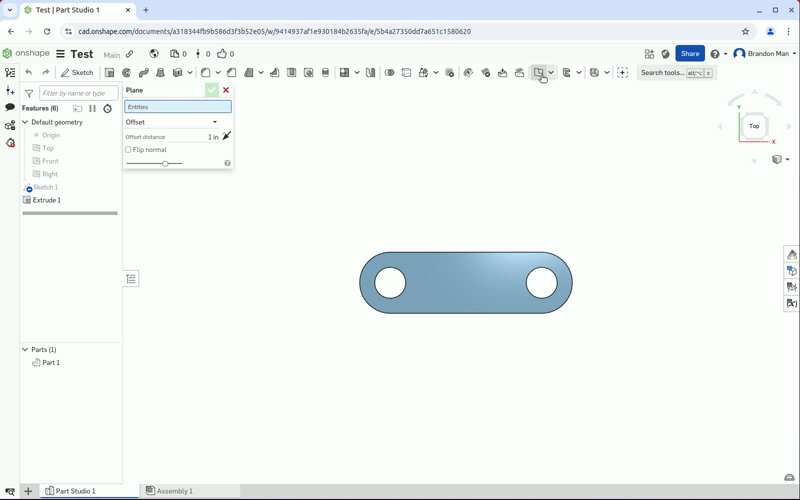
mouse_move(73, 150)
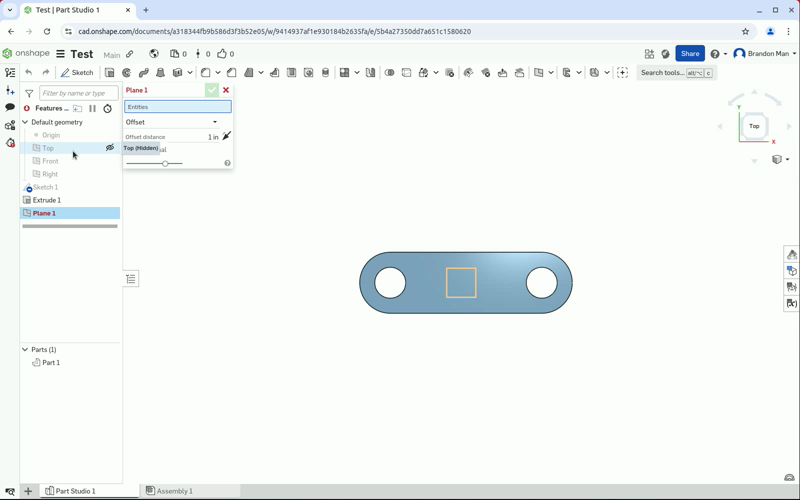
click(73, 150)
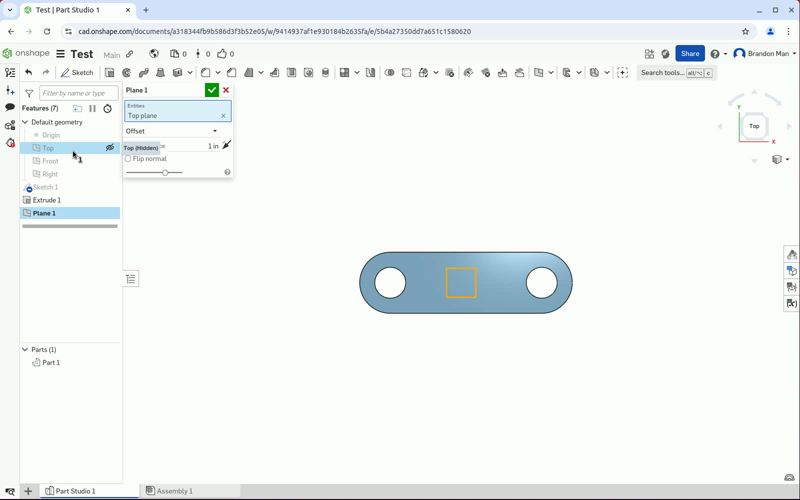
key(tab, 2)
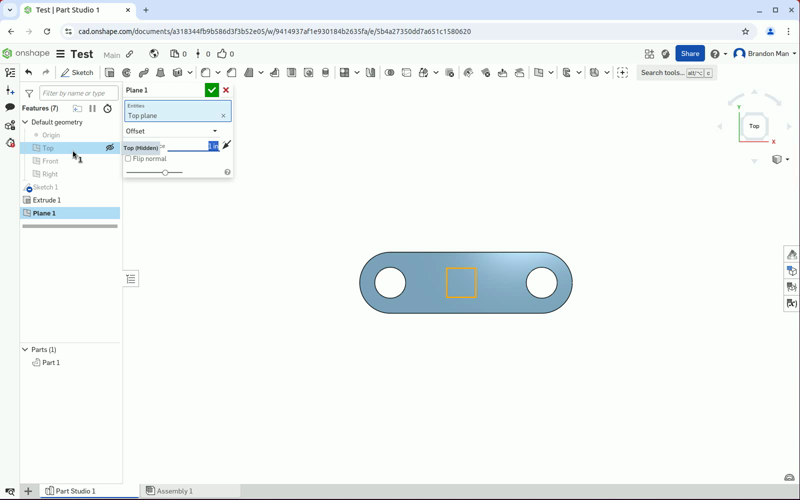
text(12.509)
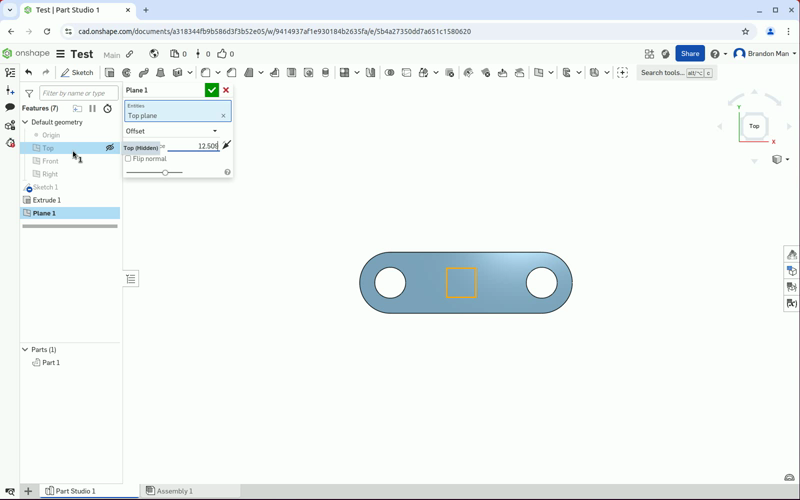
key(enter, 2)
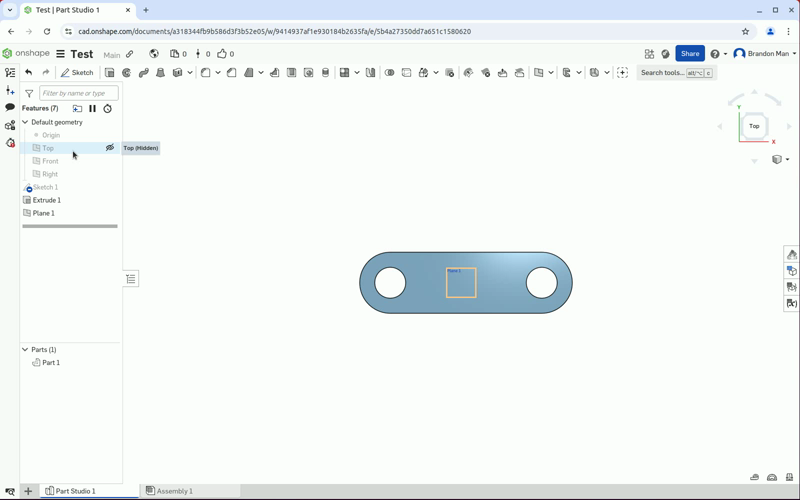
key(shift+s)
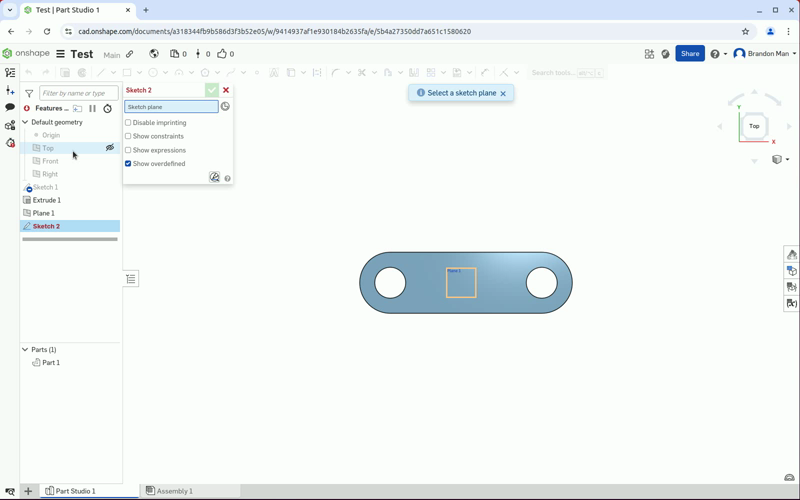
mouse_move(73, 215)
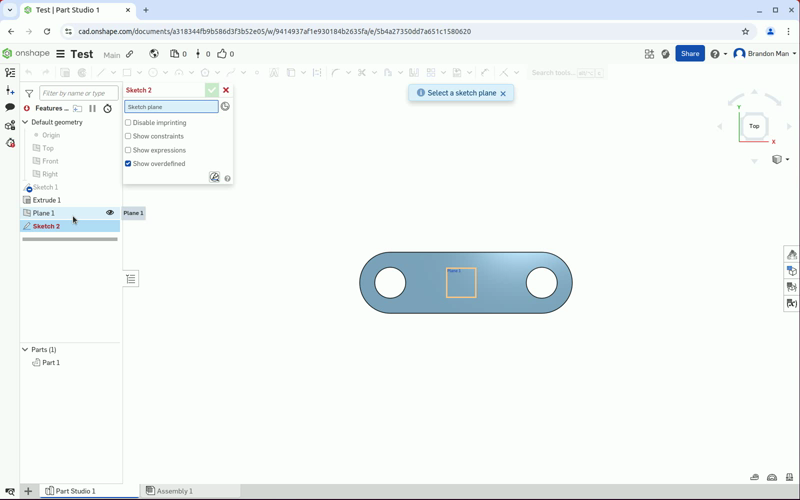
click(73, 215)
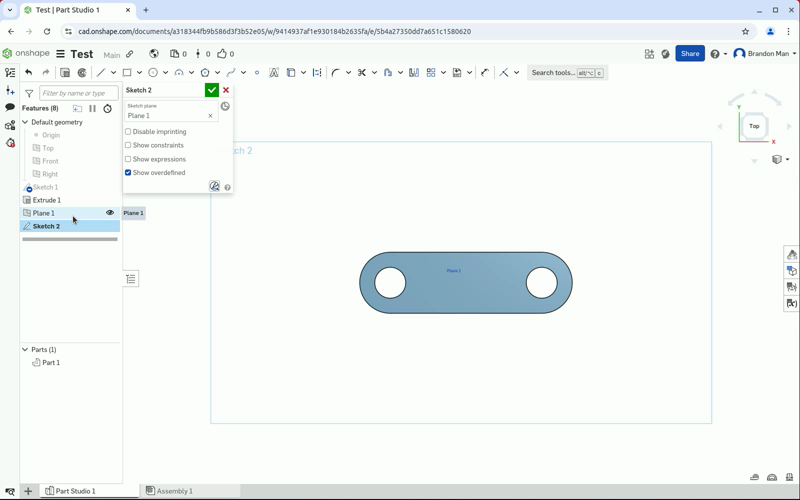
mouse_move(73, 352)
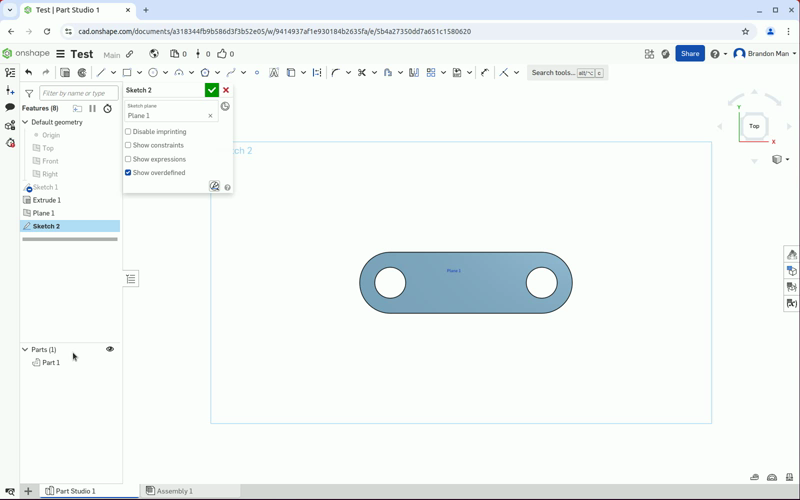
key(y)
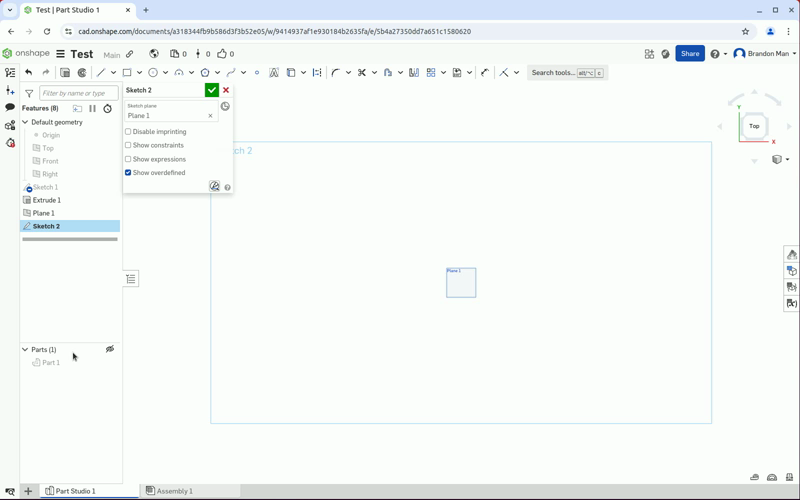
key(l)
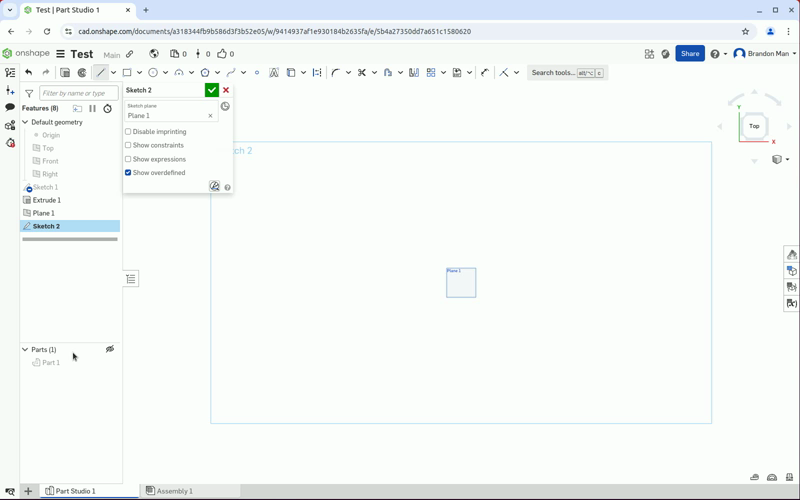
key_down(shift)
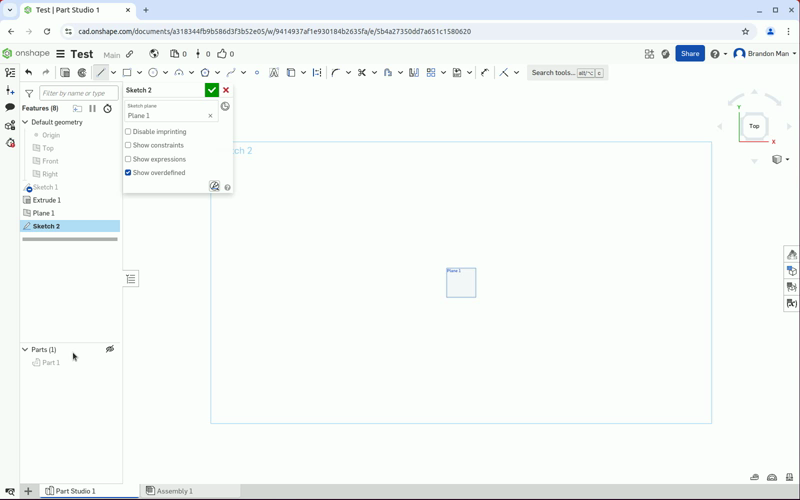
mouse_move(426, 297)
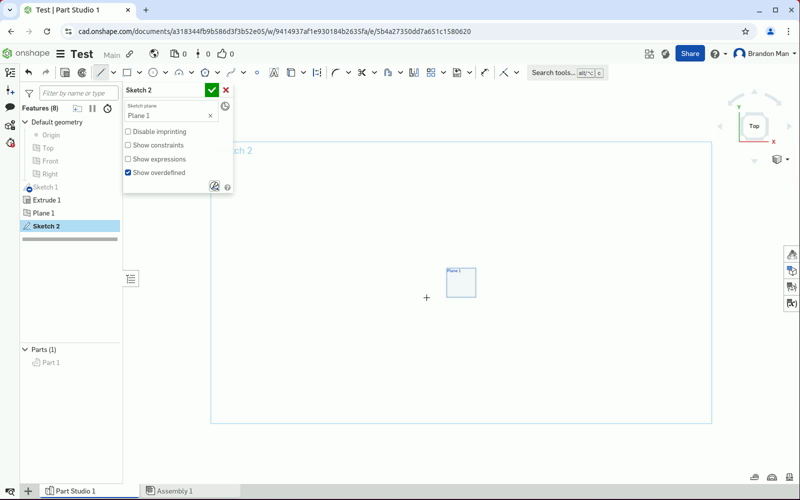
click(426, 297)
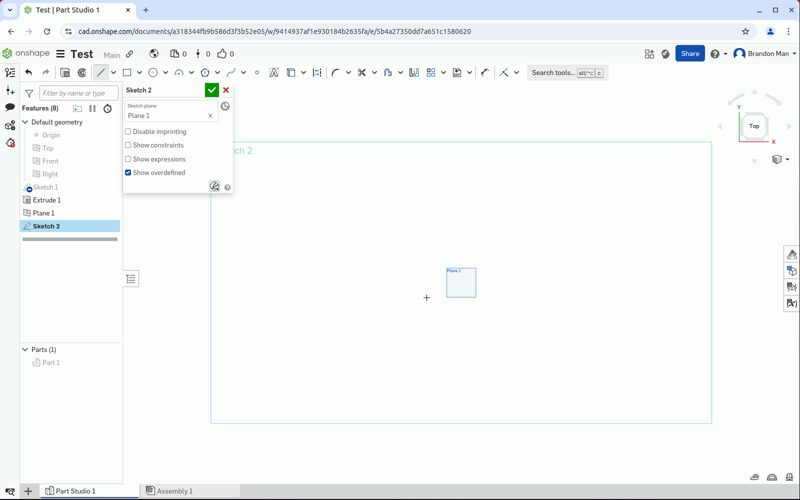
key_up(shift)
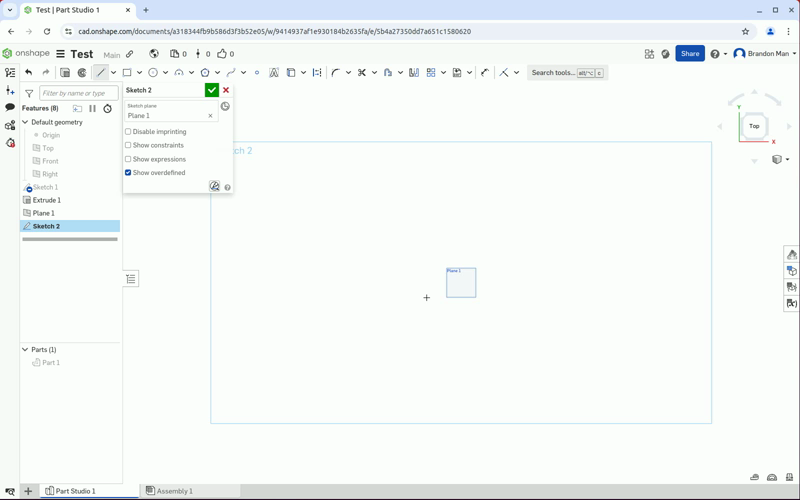
key_down(shift)
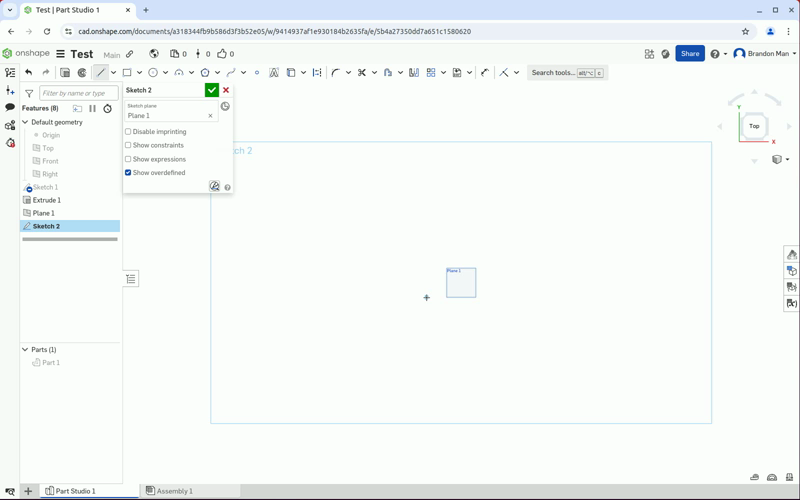
mouse_move(495, 297)
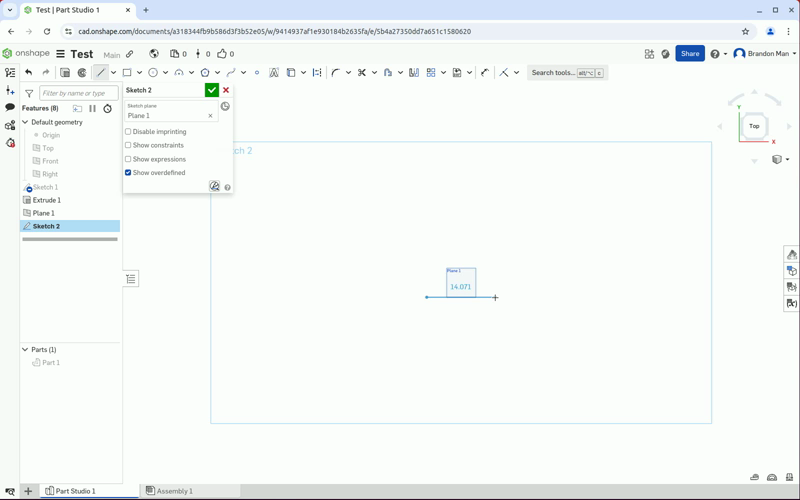
click(495, 297)
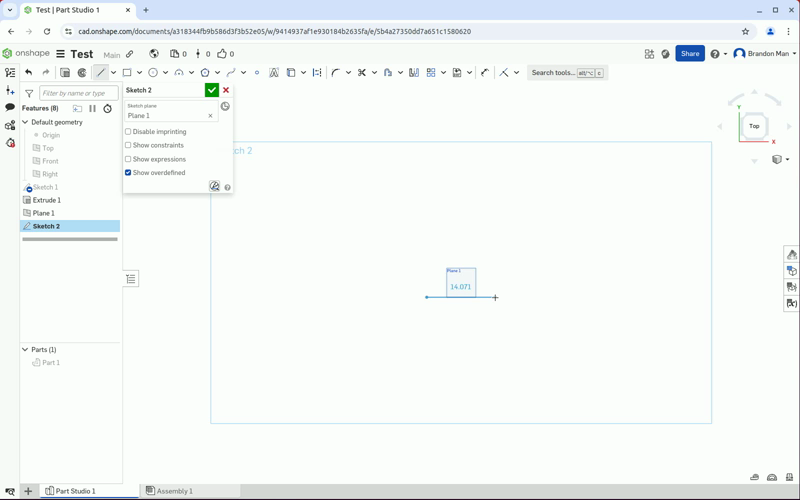
key_up(shift)
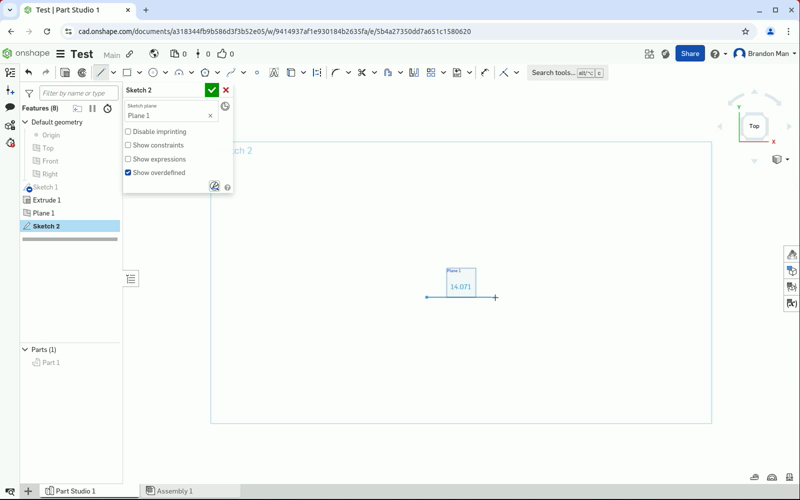
key_down(shift)
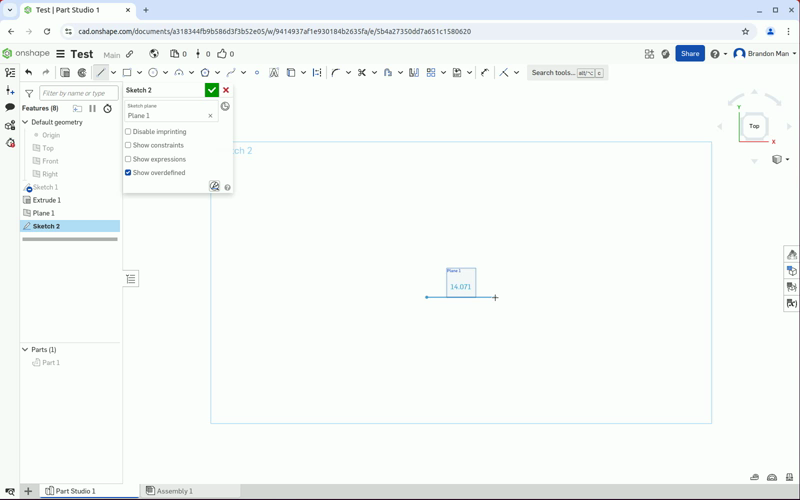
mouse_move(525, 297)
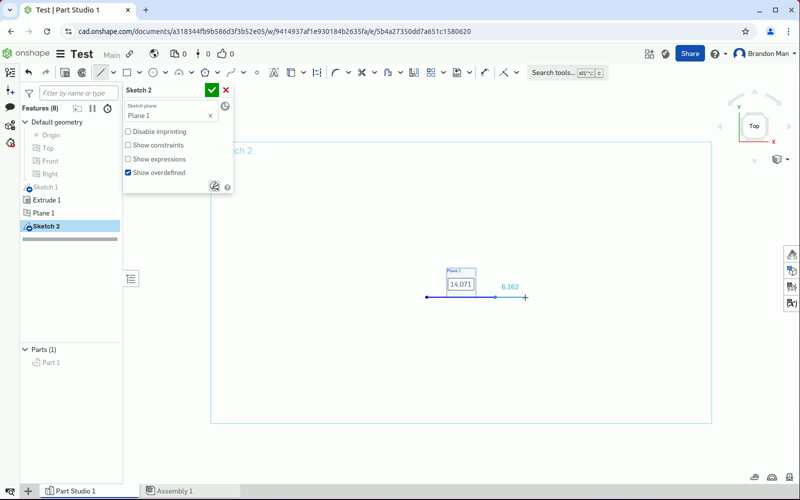
mouse_move(495, 267)
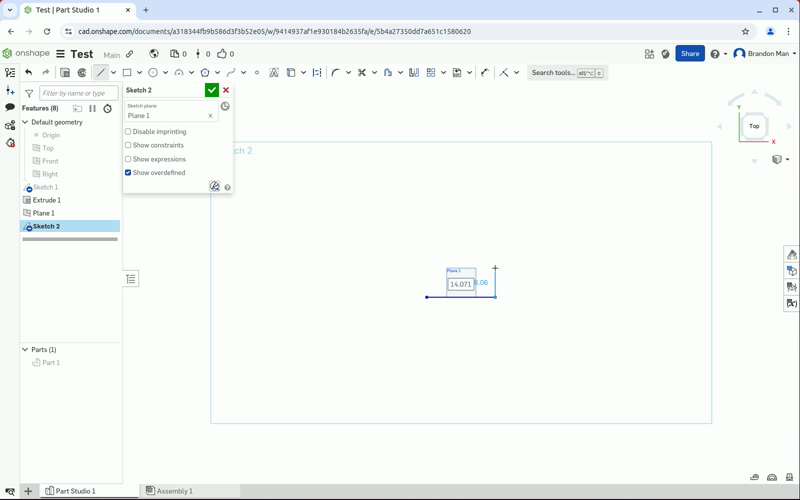
click(495, 267)
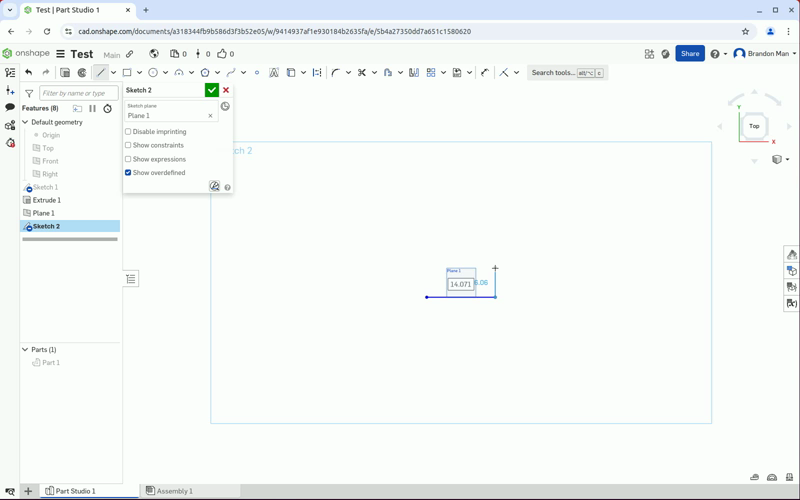
key_up(shift)
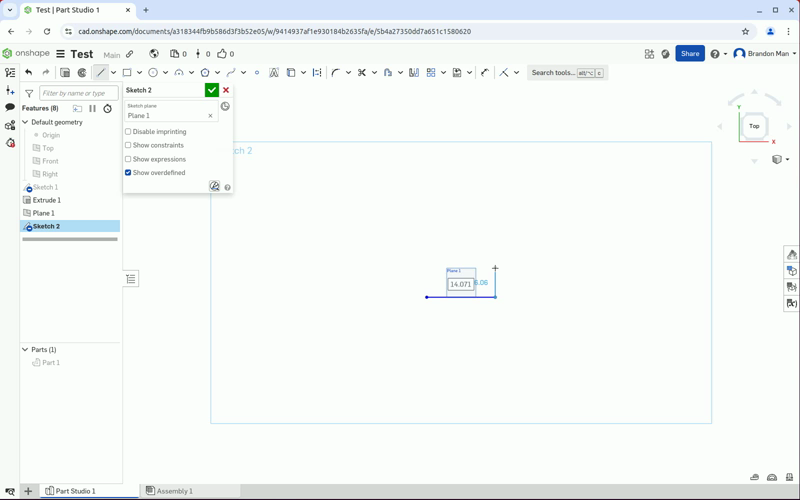
key_down(shift)
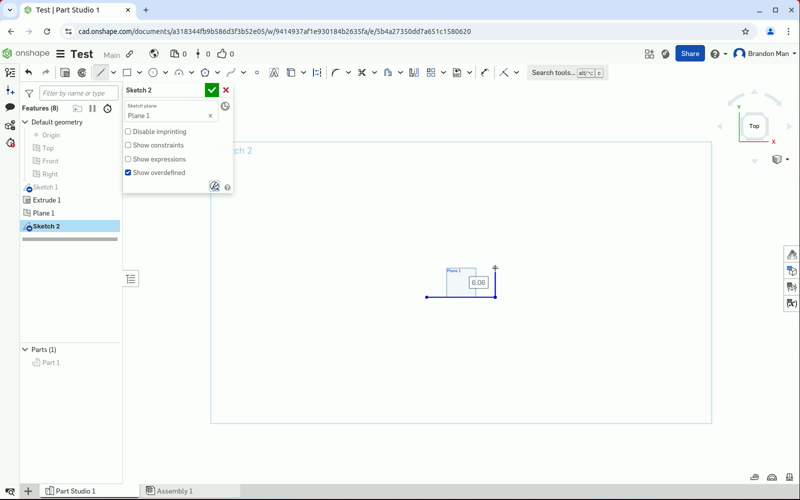
mouse_move(426, 267)
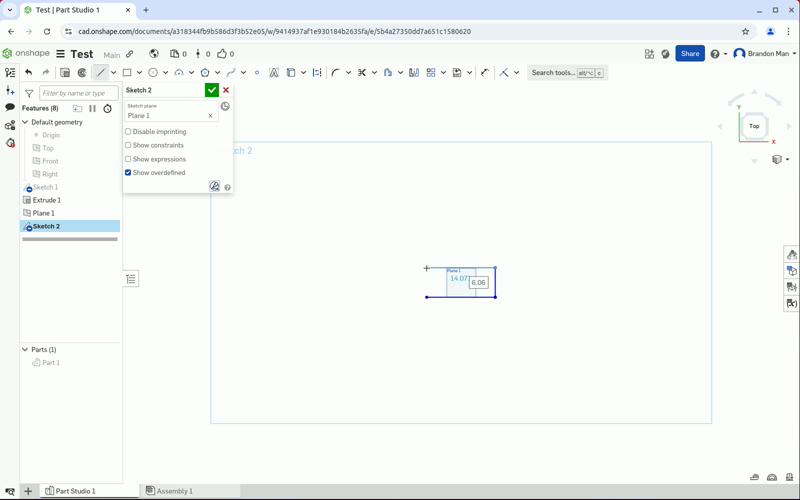
click(426, 267)
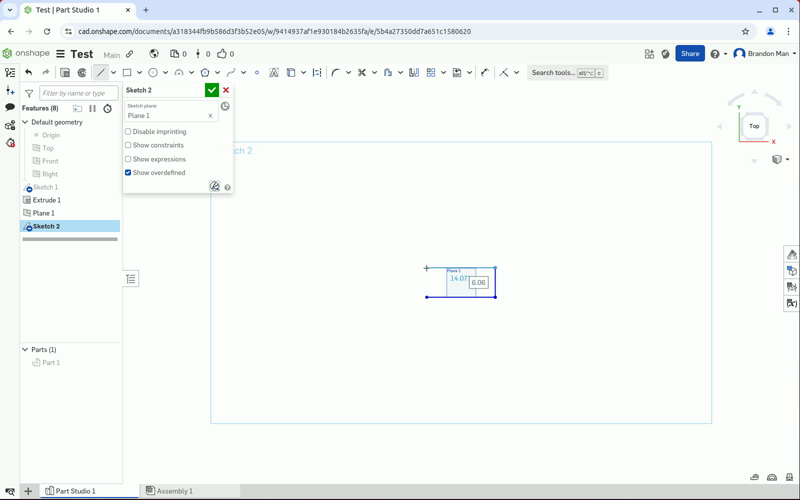
key_up(shift)
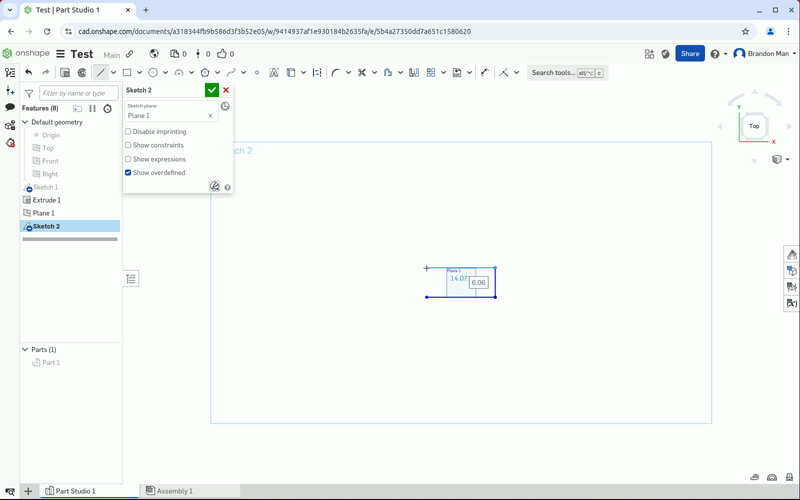
mouse_move(456, 267)
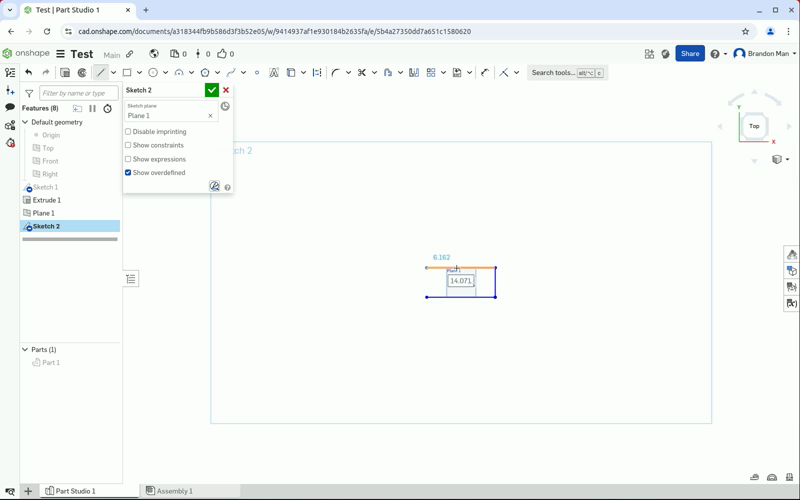
key_down(shift)
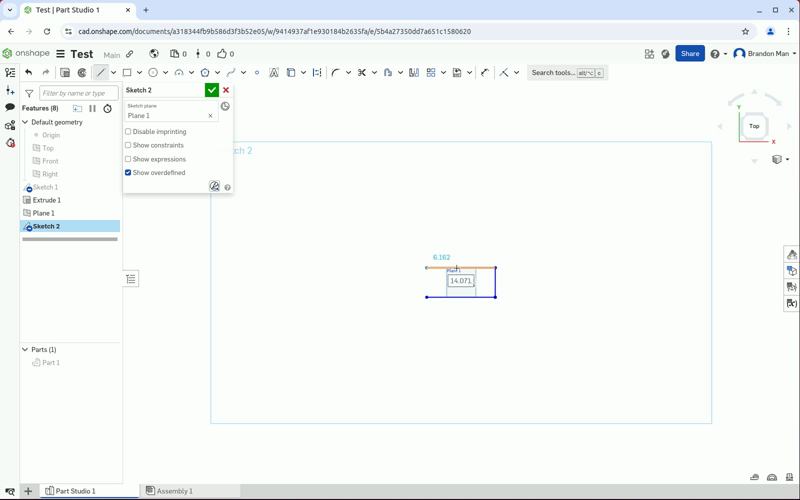
mouse_move(426, 297)
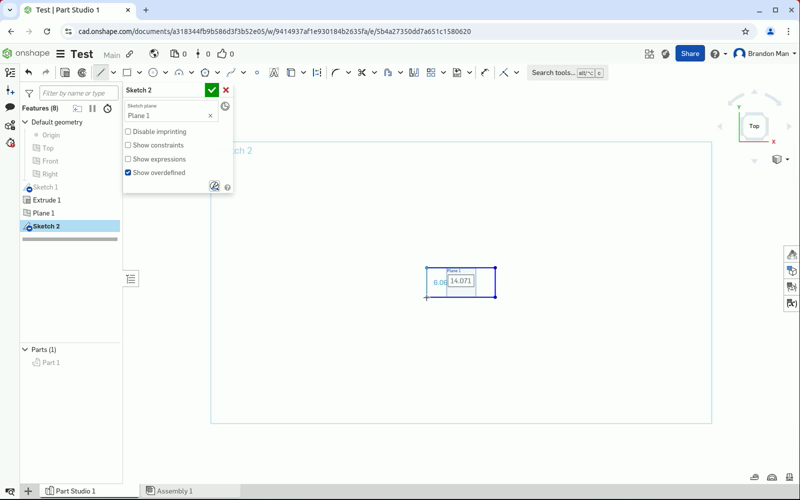
key_up(shift)
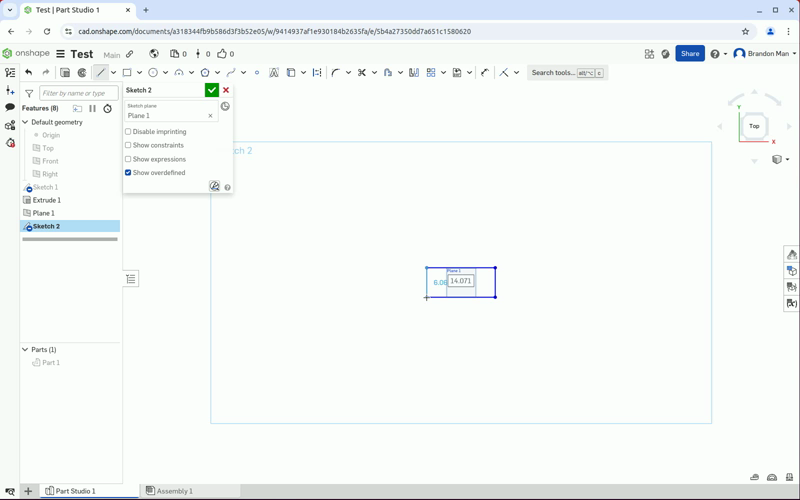
click(426, 297)
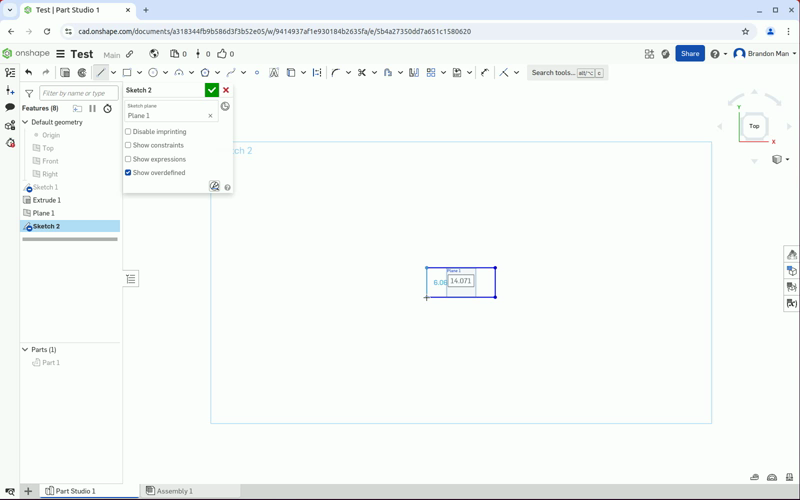
key(esc)
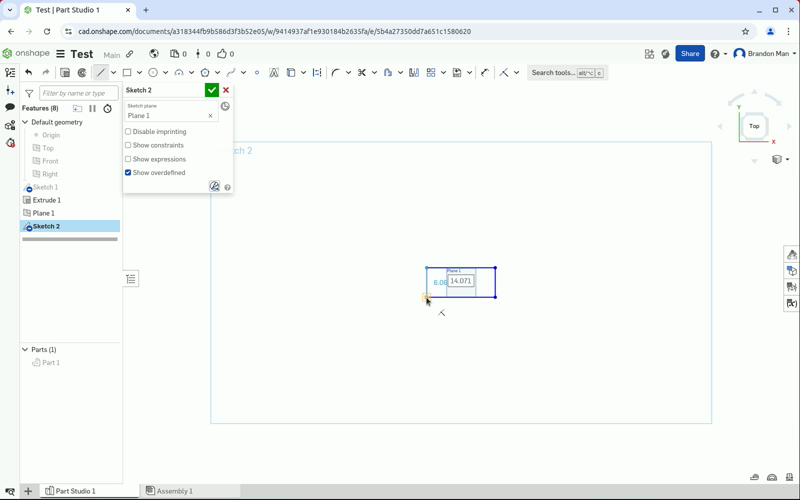
mouse_move(446, 283)
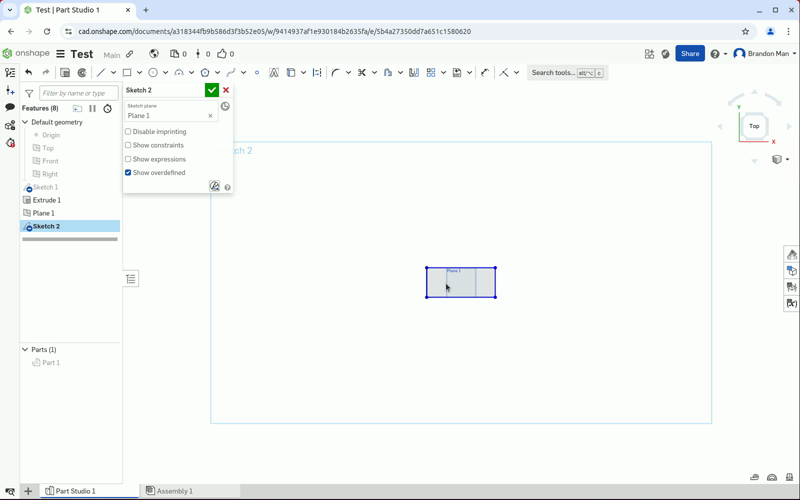
click(446, 283)
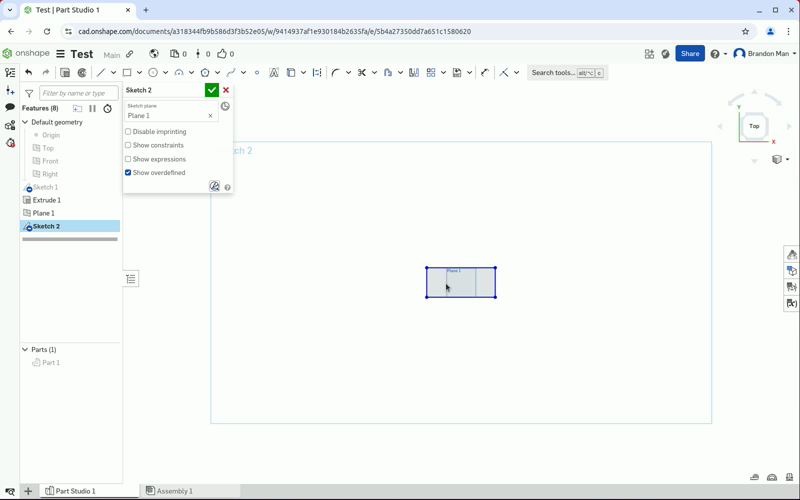
mouse_move(73, 352)
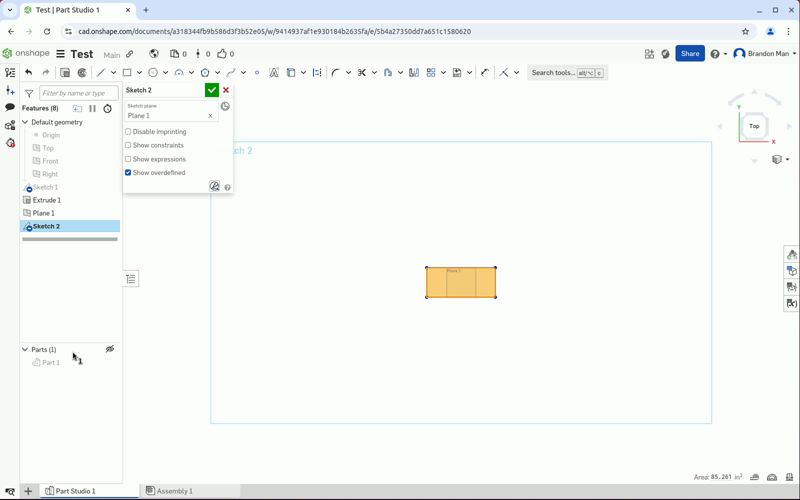
key(shift+y)
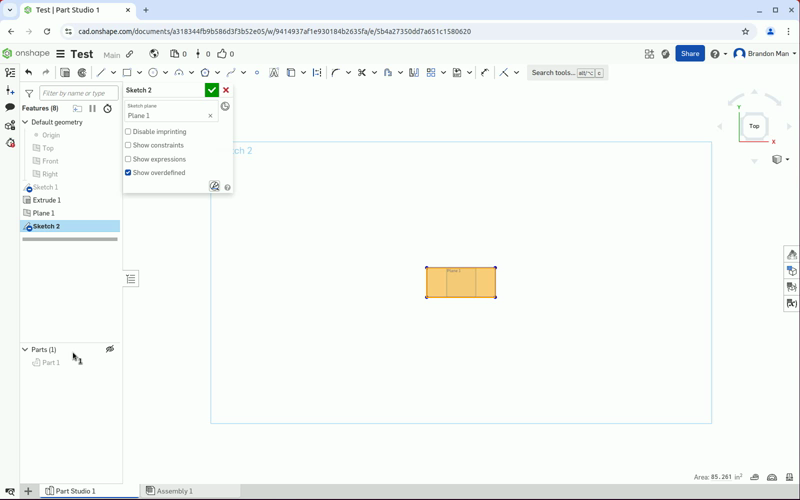
key(shift+e)
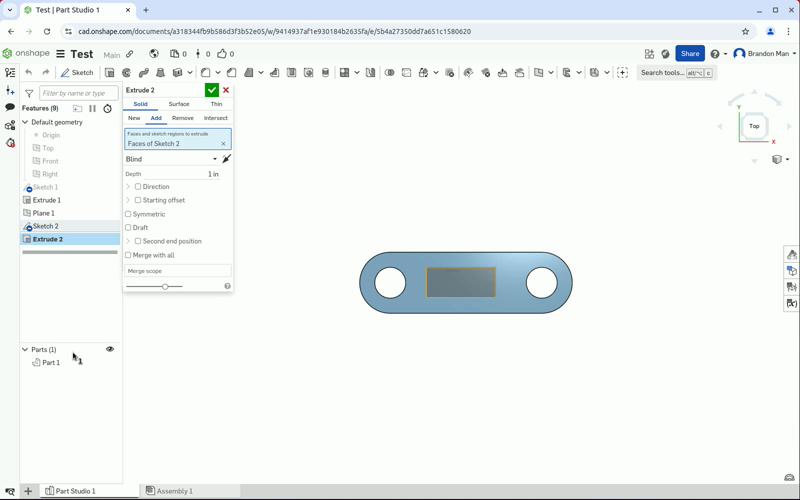
mouse_move(143, 106)
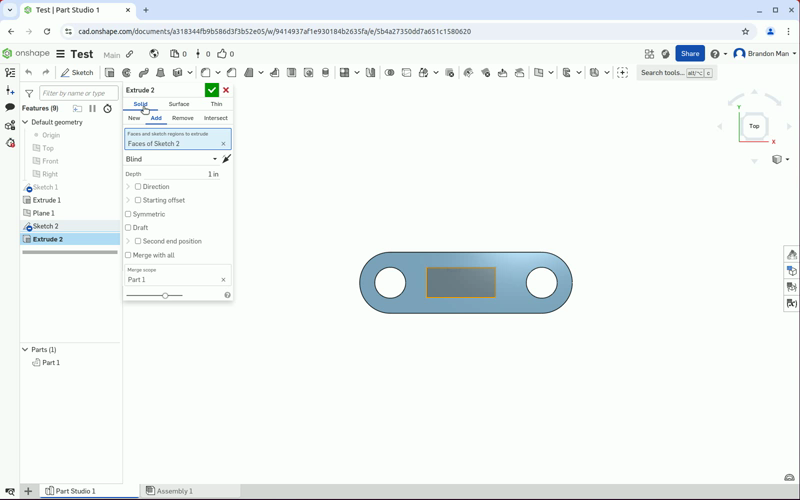
click(143, 106)
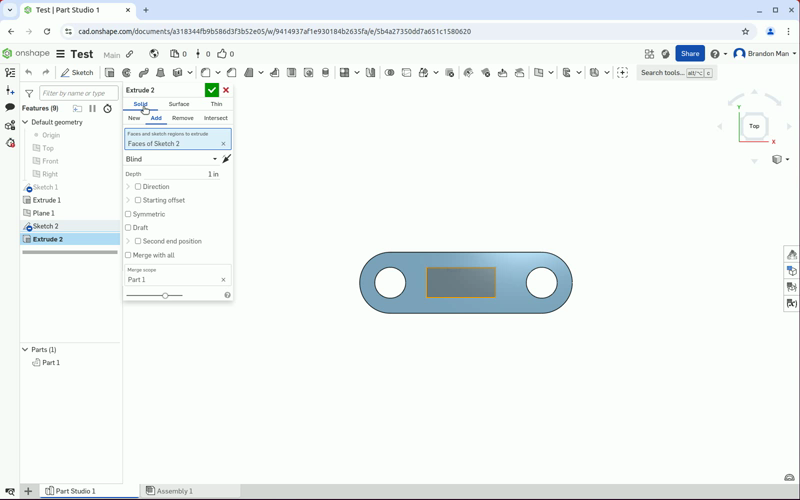
mouse_move(137, 120)
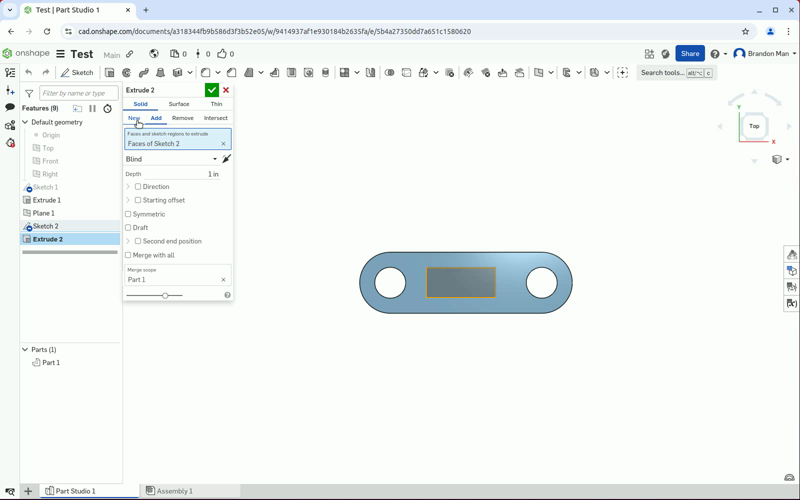
click(137, 120)
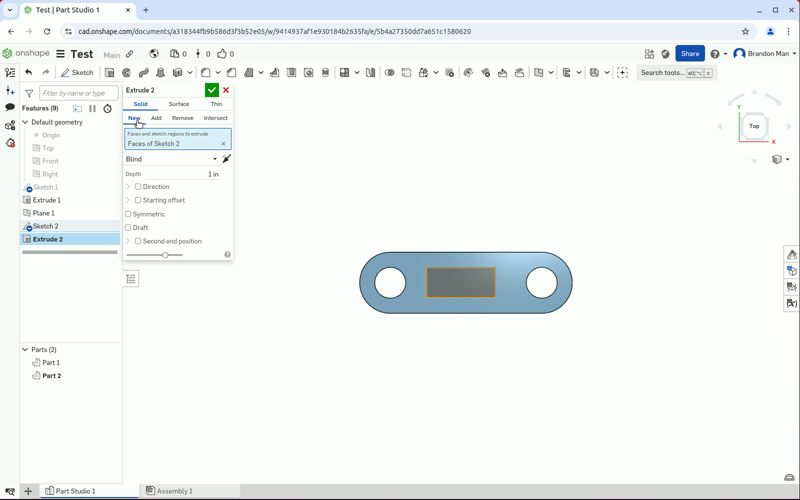
key(tab, 4)
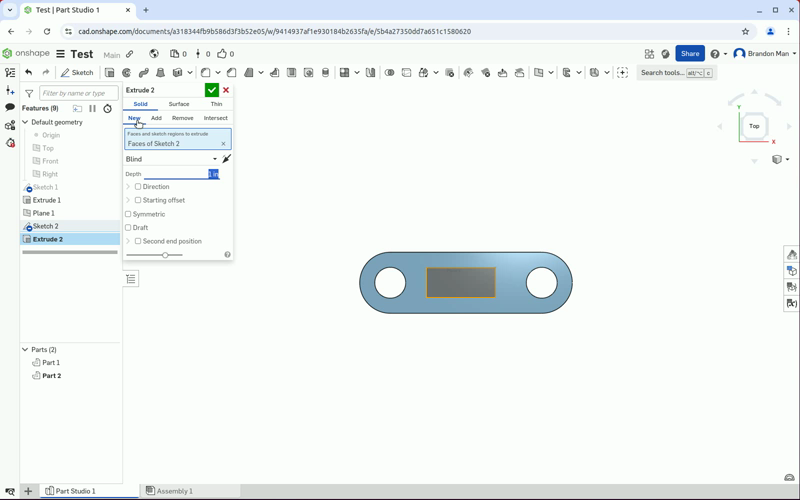
text(6.258)
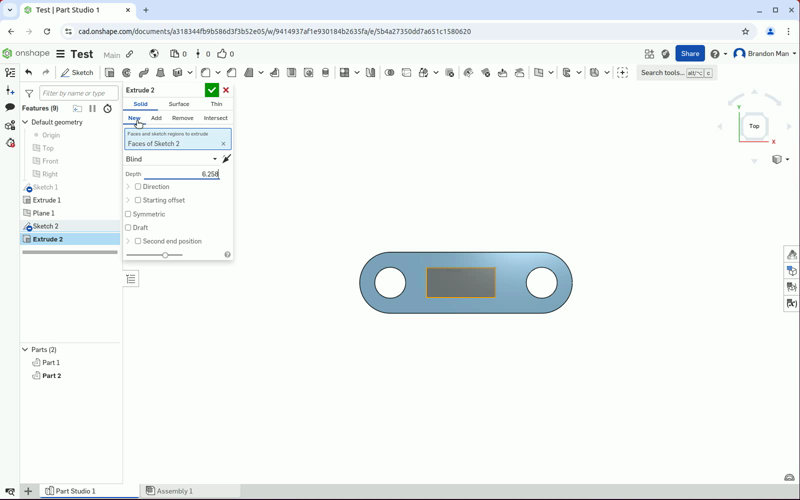
key(enter)
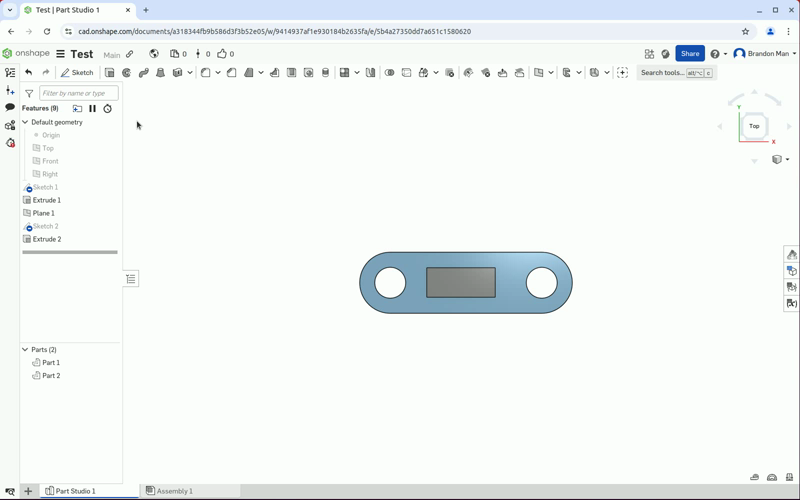
key(shift+h)
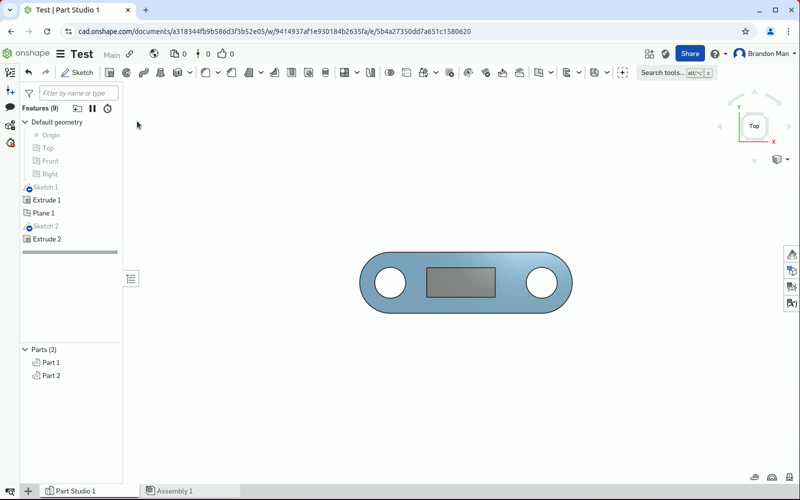
key(shift+h)
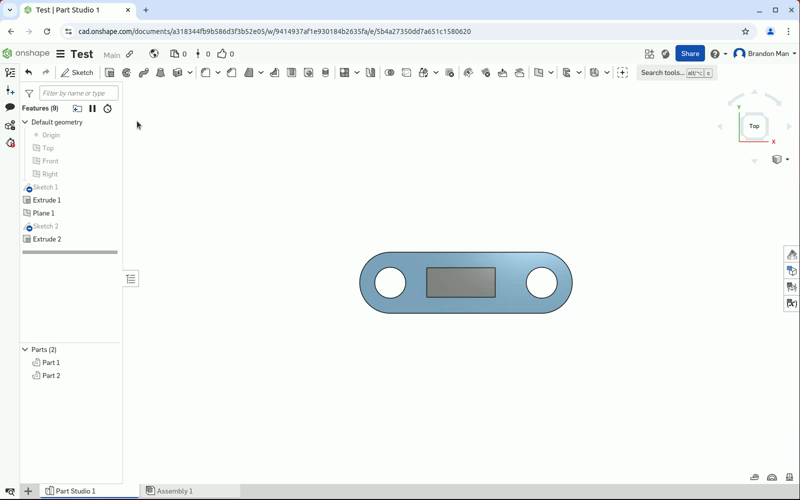
key(shift+7)
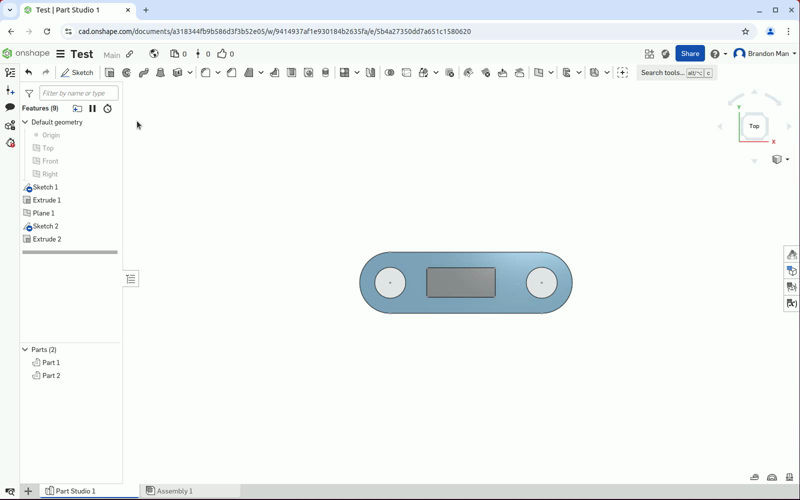
key(up, 3)
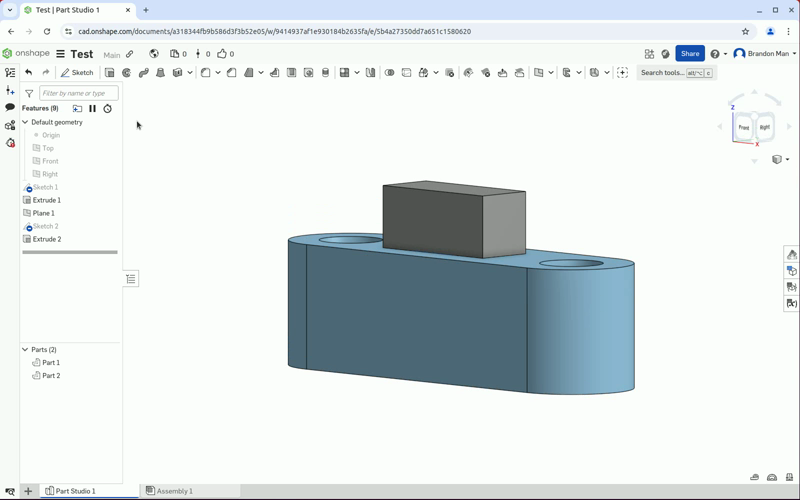
key(left, 3)
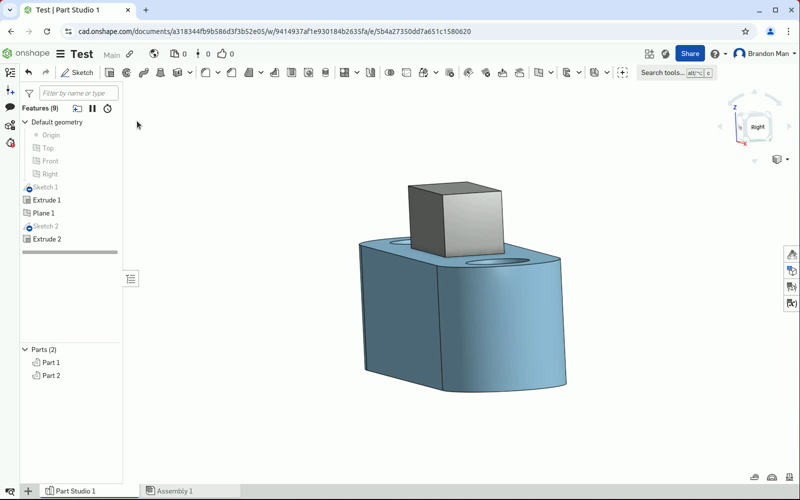
key(right, 3)
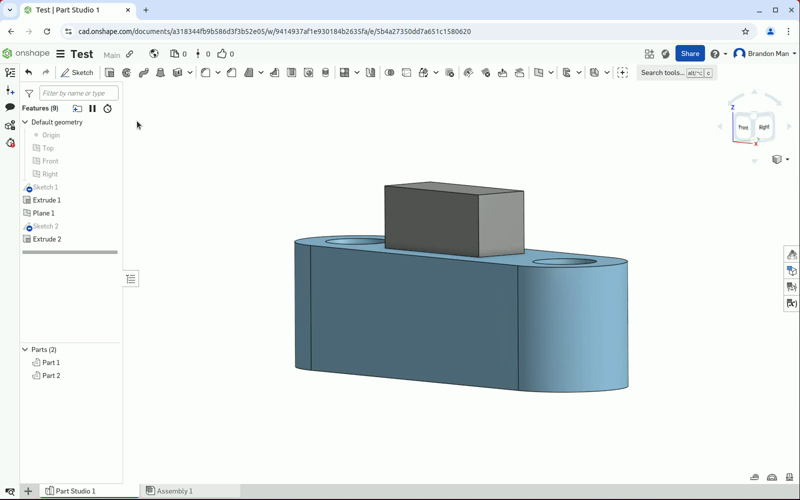
key(down, 3)
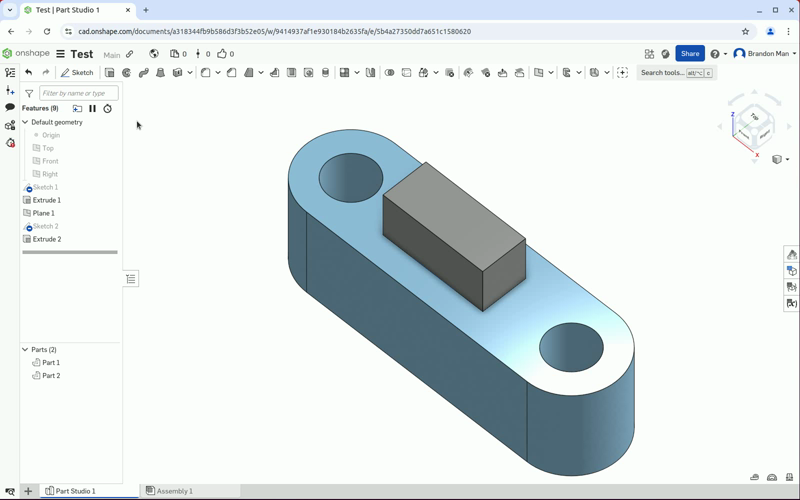
mouse_move(73, 189)
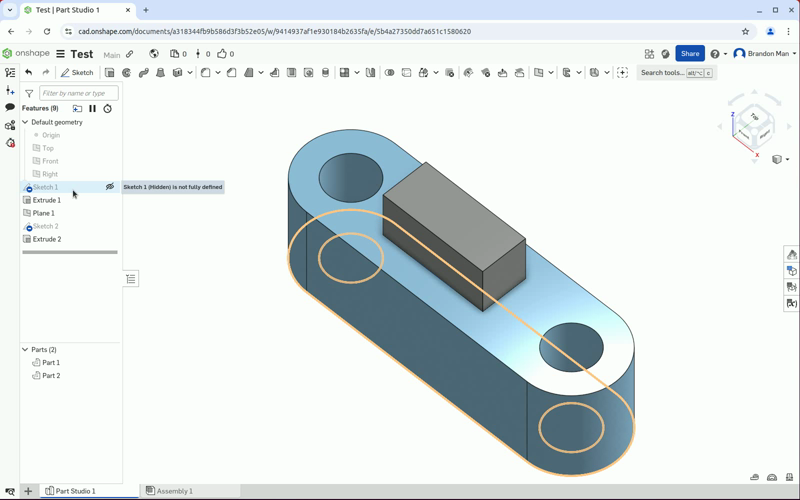
click(73, 189)